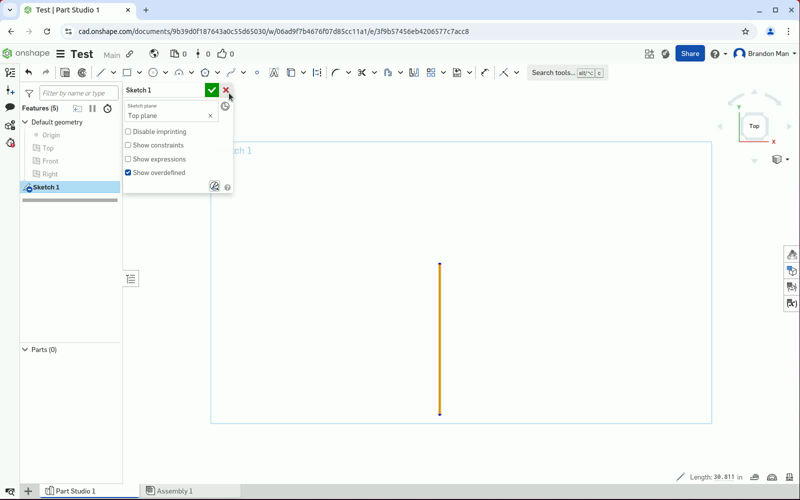
key(shift+h)
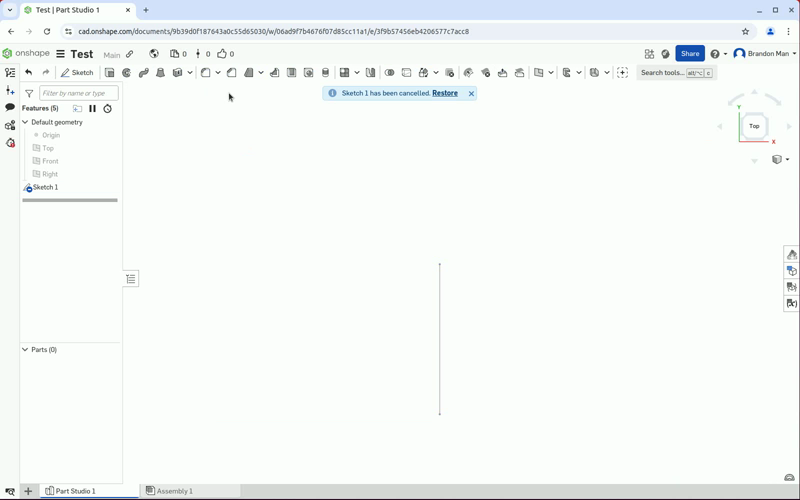
key(shift+s)
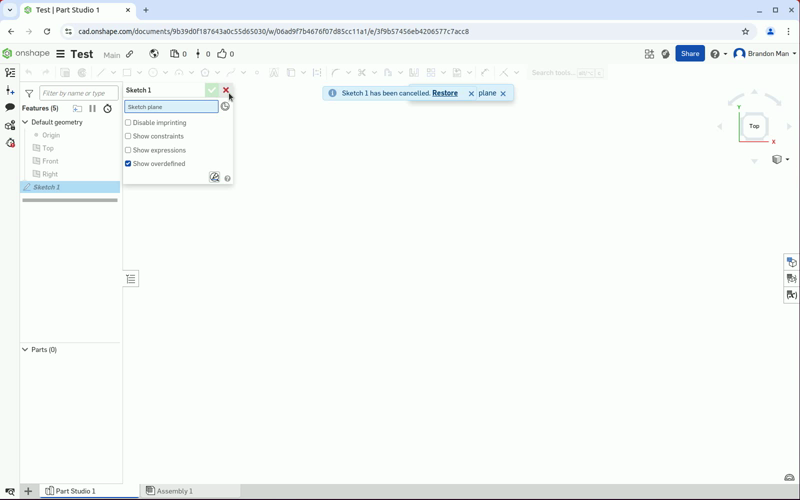
mouse_move(73, 150)
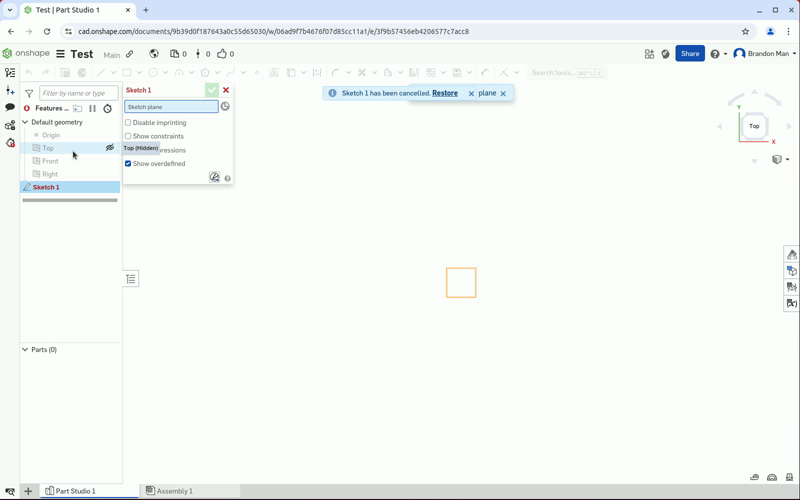
click(73, 150)
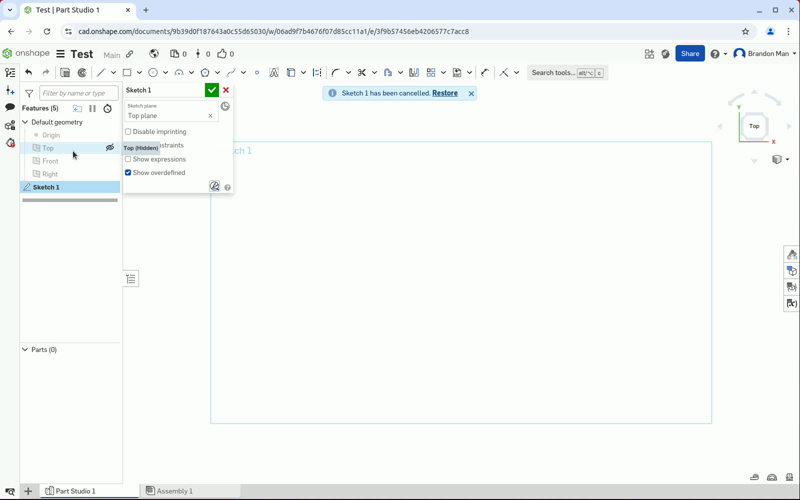
mouse_move(73, 352)
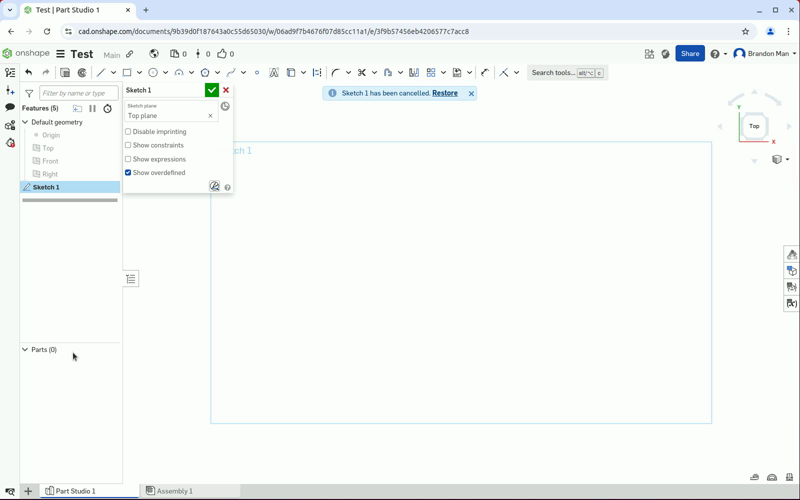
key(y)
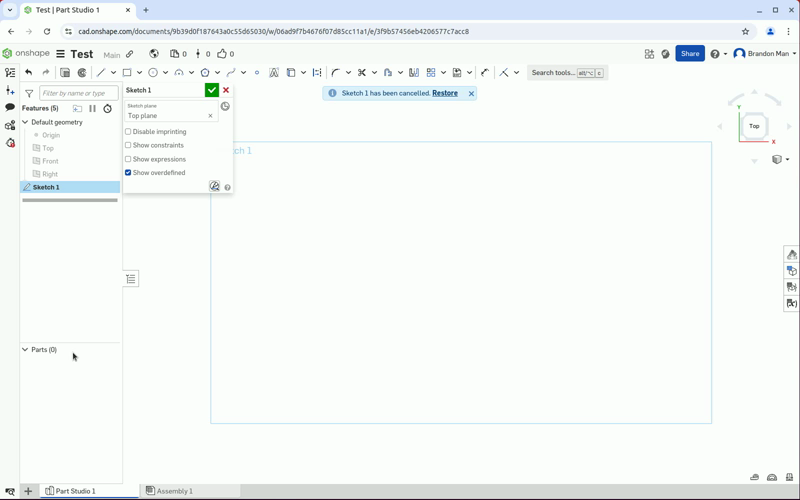
key(l)
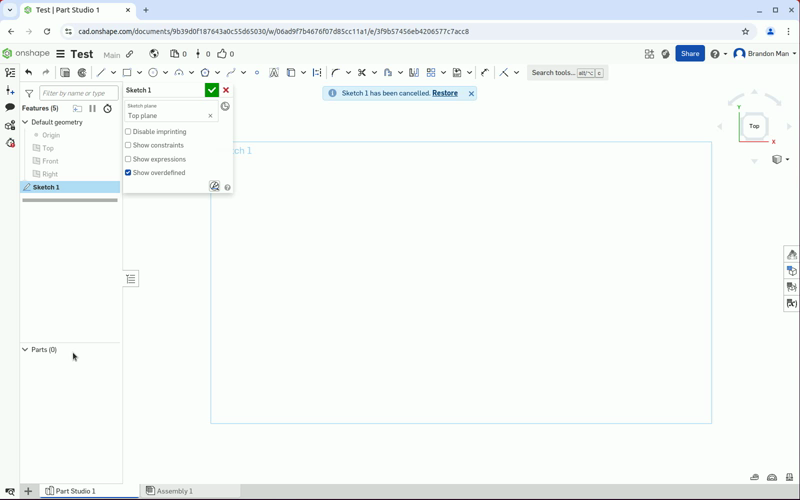
key_down(shift)
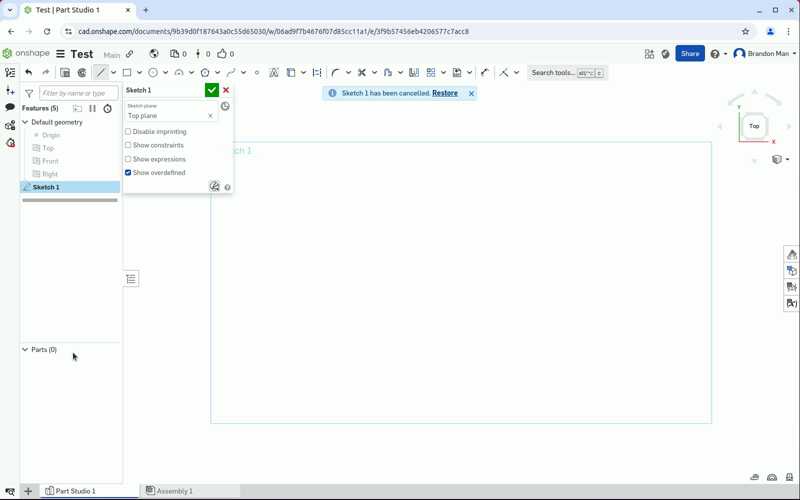
mouse_move(460, 361)
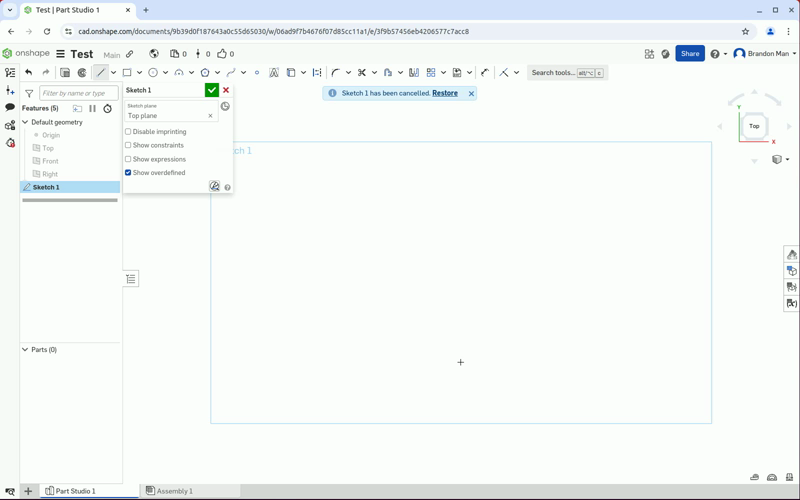
click(460, 361)
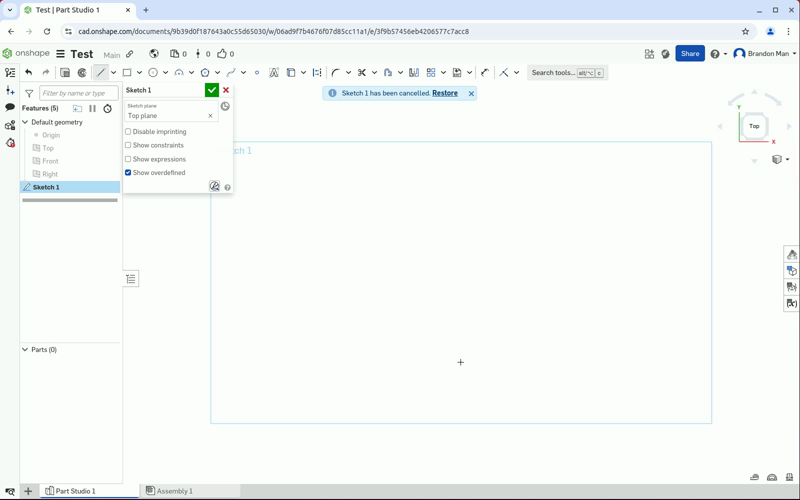
key_up(shift)
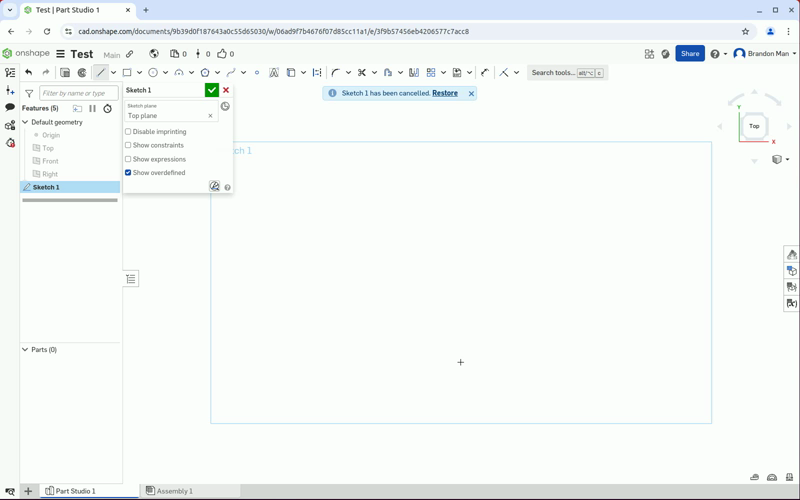
key_down(shift)
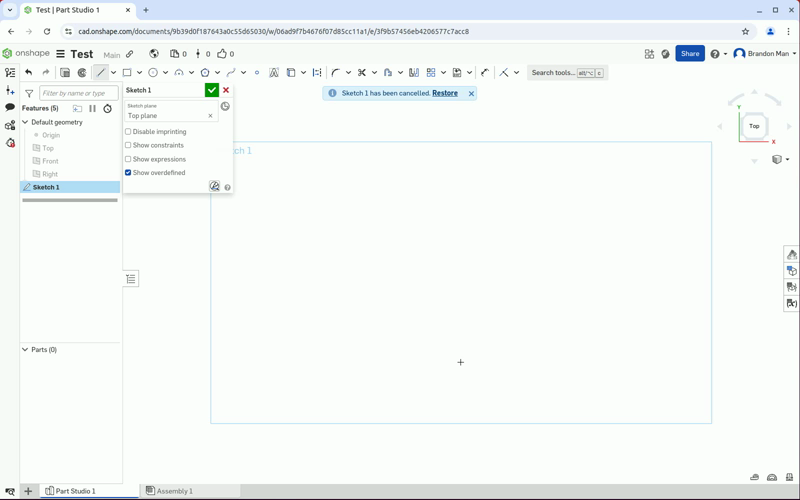
mouse_move(539, 361)
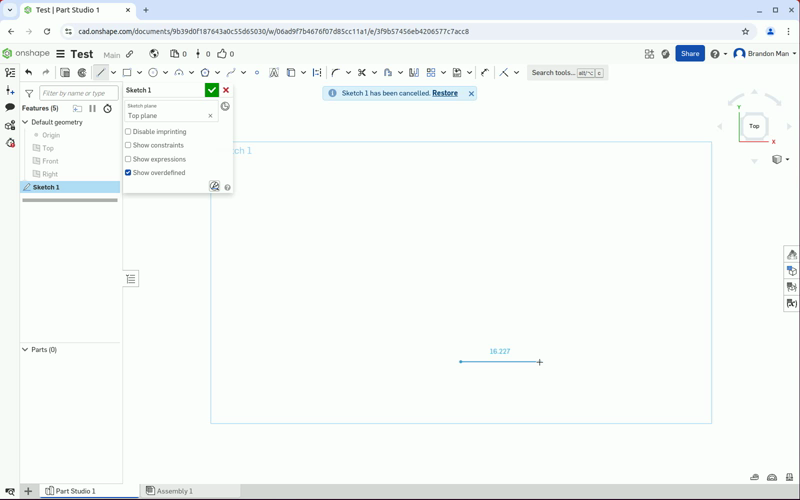
click(539, 361)
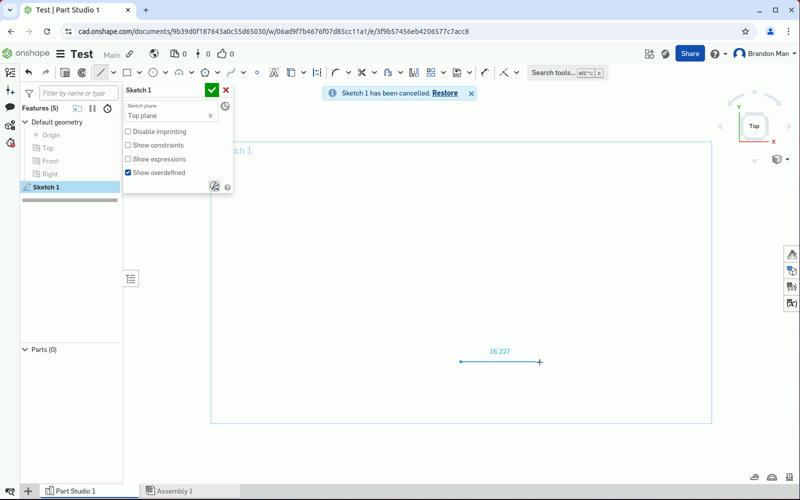
key_up(shift)
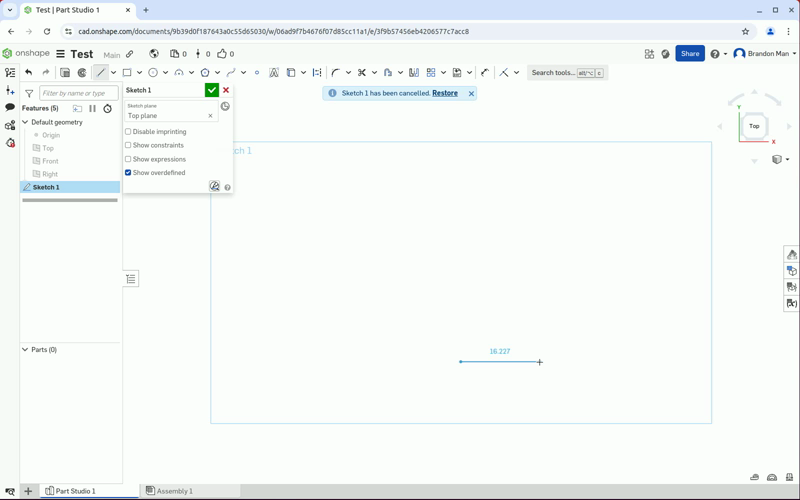
key_down(shift)
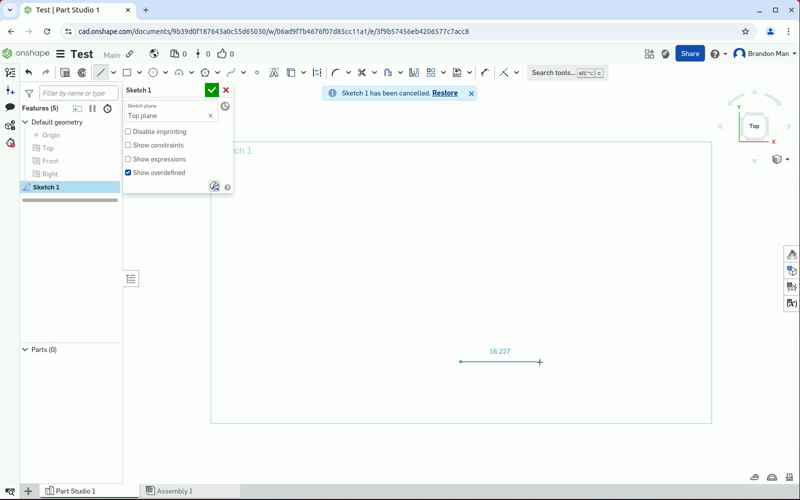
mouse_move(539, 282)
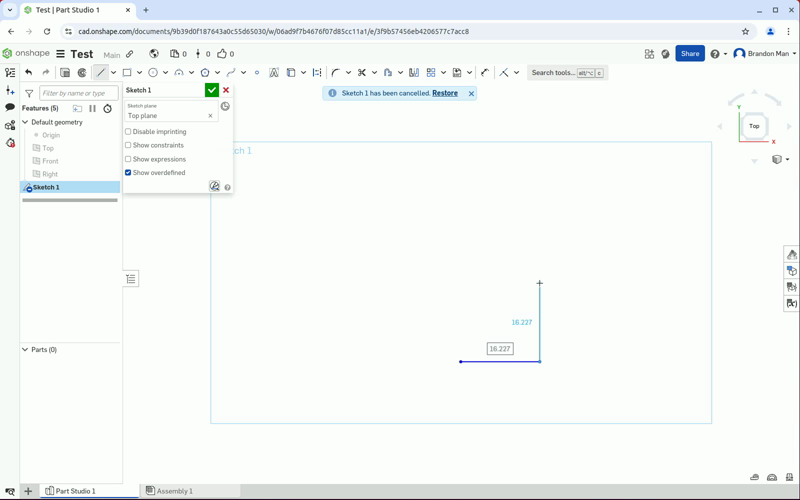
click(539, 282)
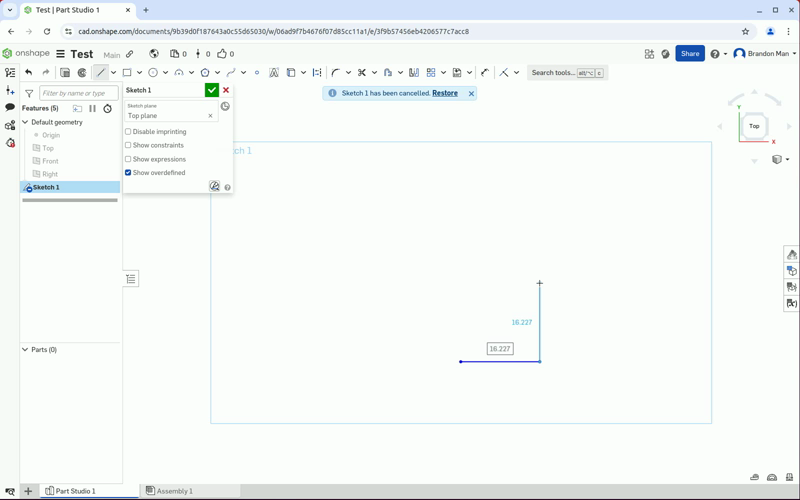
key_up(shift)
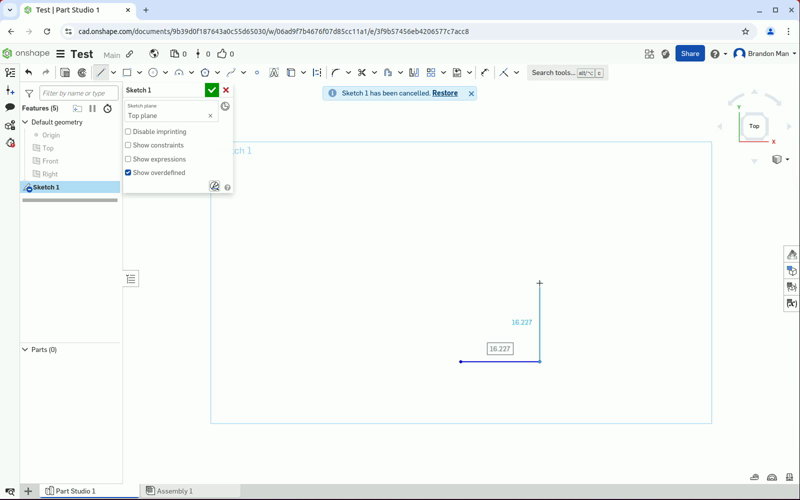
key_down(shift)
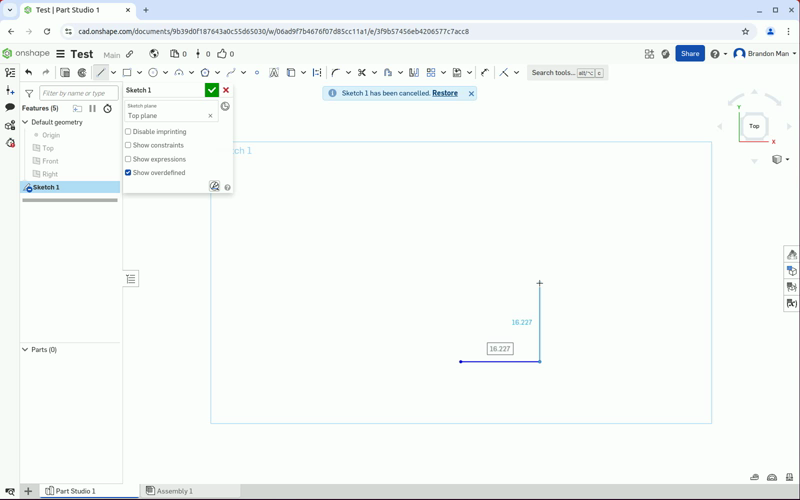
mouse_move(460, 282)
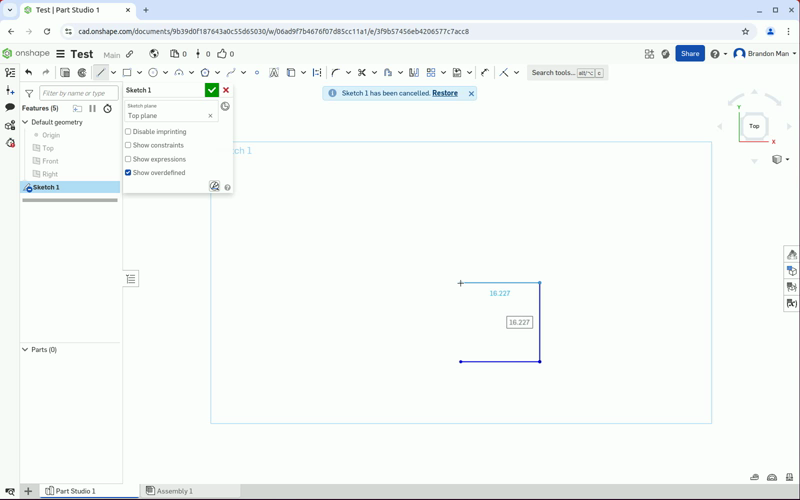
click(460, 282)
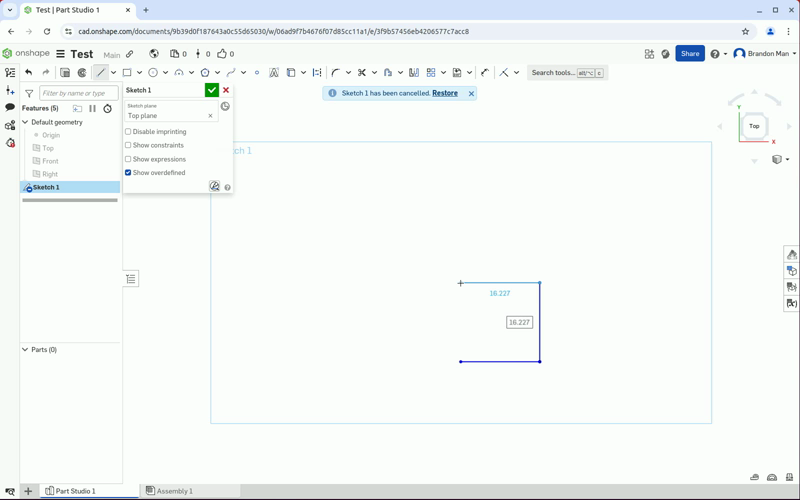
key_up(shift)
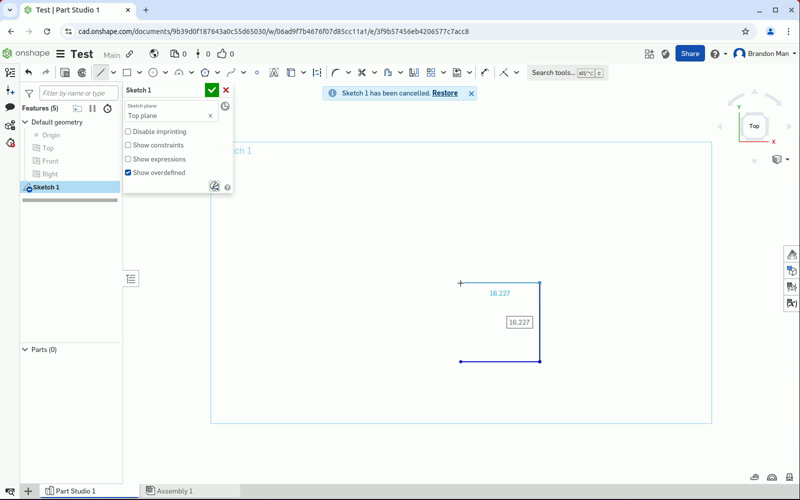
key_down(shift)
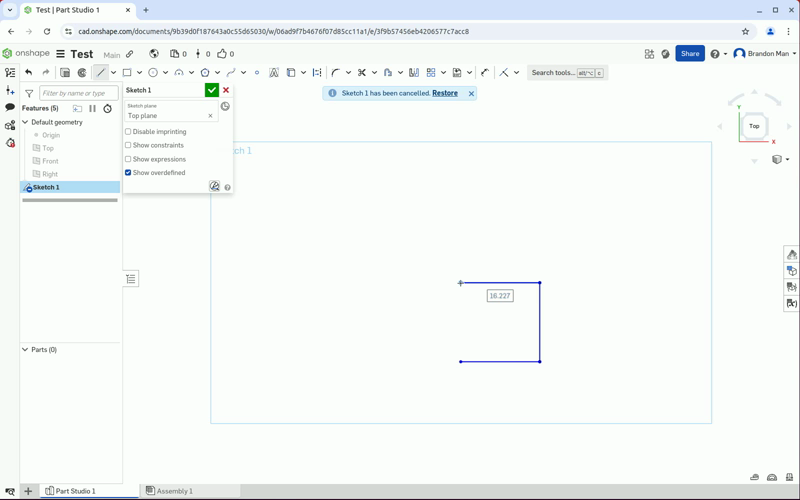
mouse_move(460, 361)
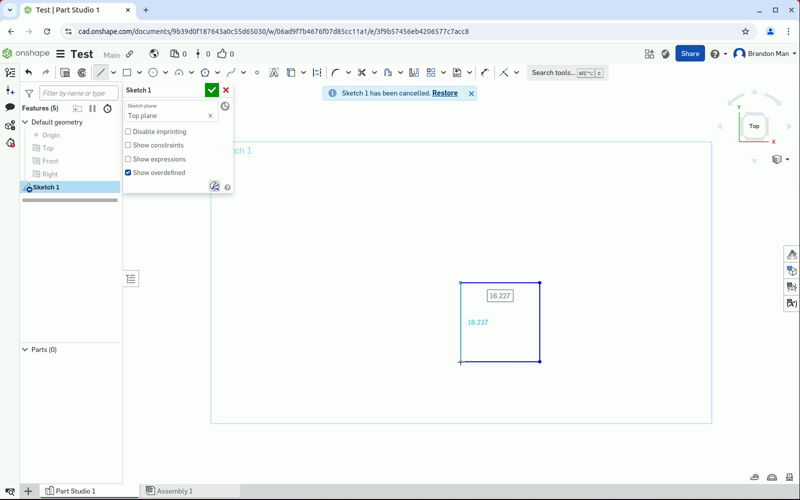
key_up(shift)
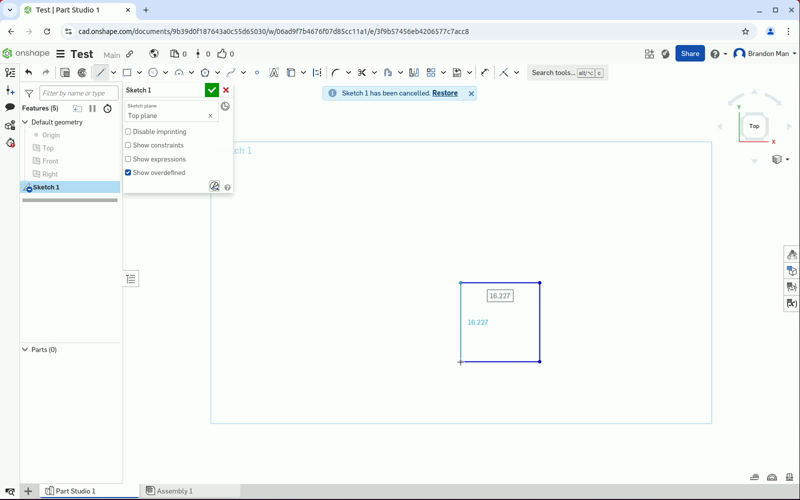
click(460, 361)
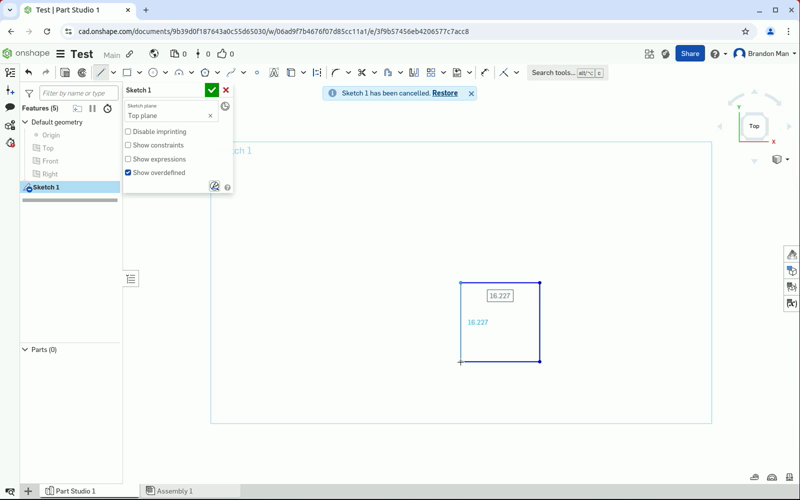
key(esc)
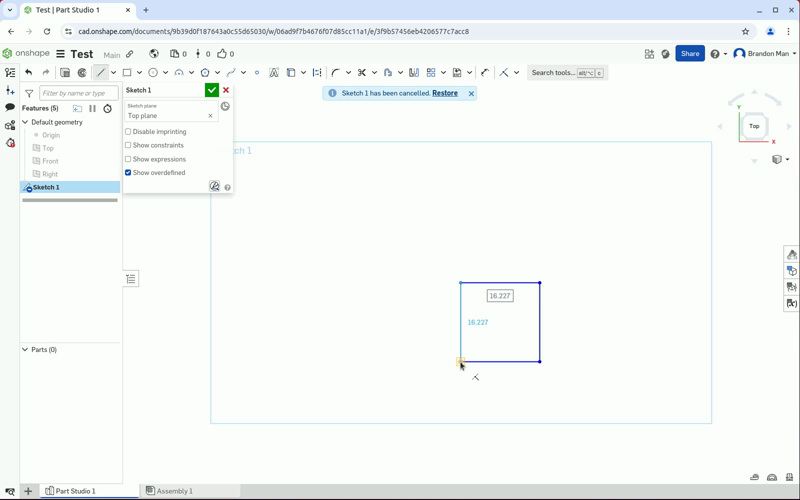
mouse_move(519, 341)
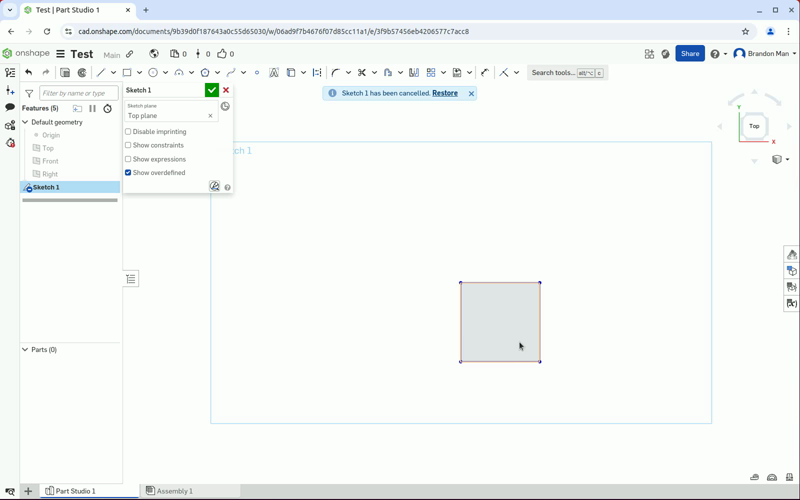
click(519, 341)
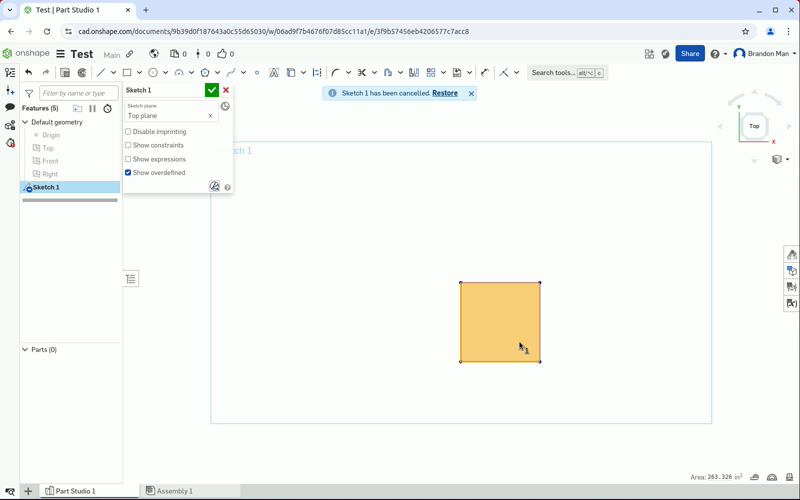
mouse_move(73, 352)
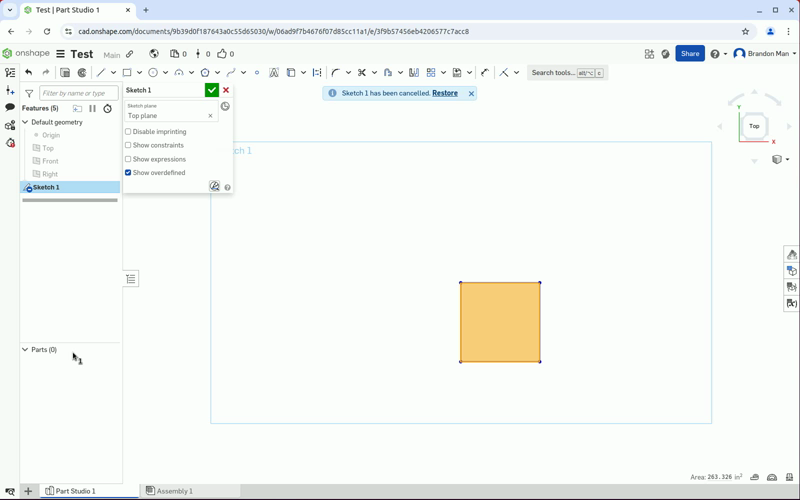
key(shift+y)
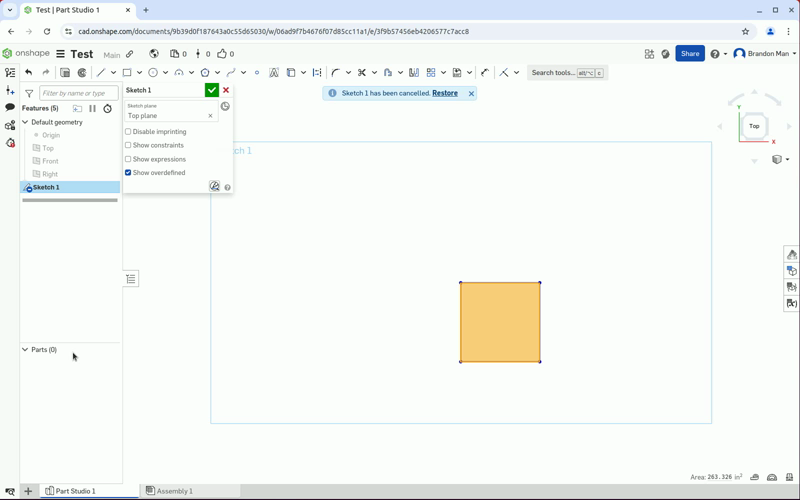
key(shift+e)
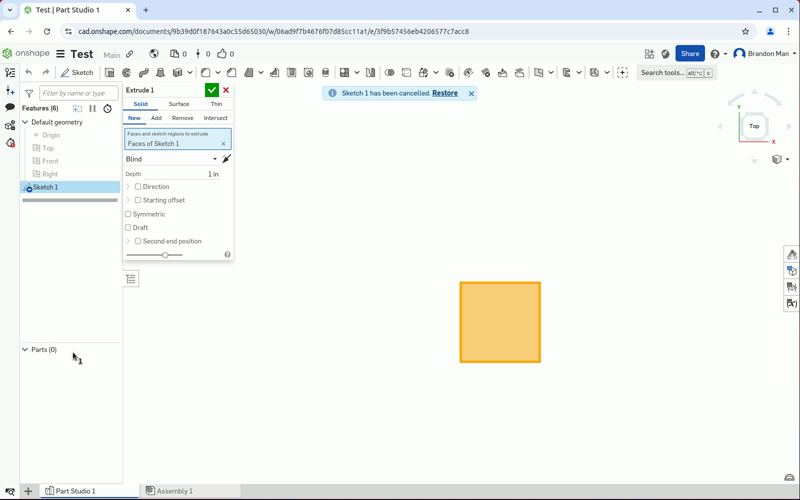
mouse_move(143, 106)
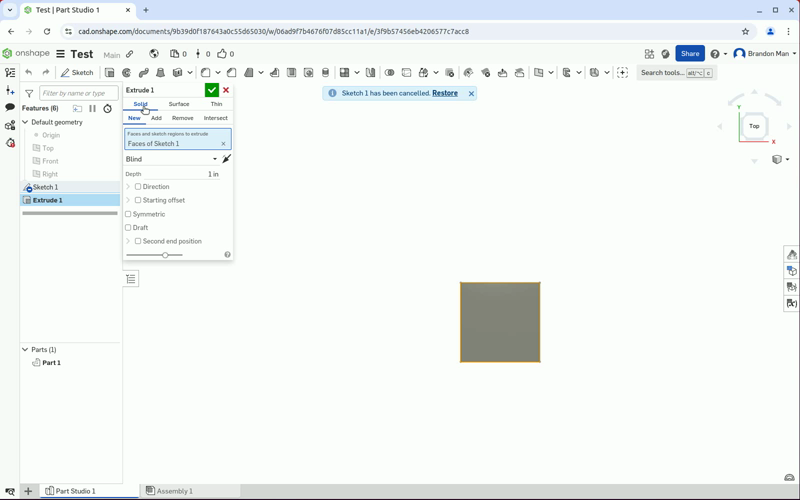
click(143, 106)
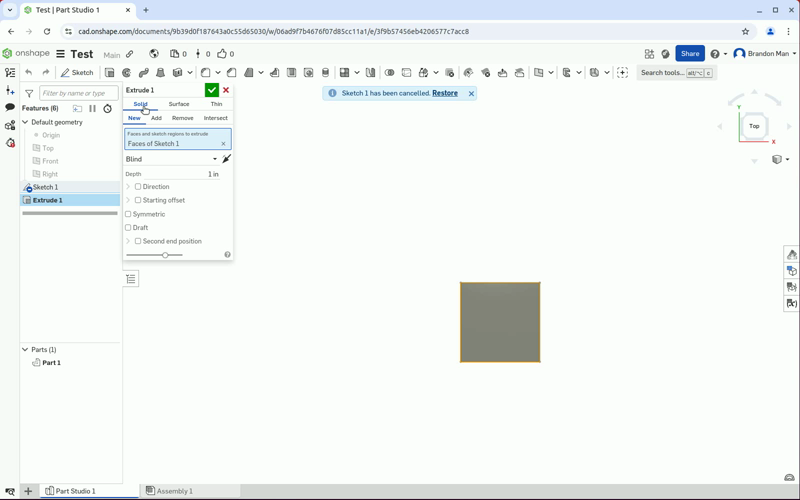
mouse_move(137, 120)
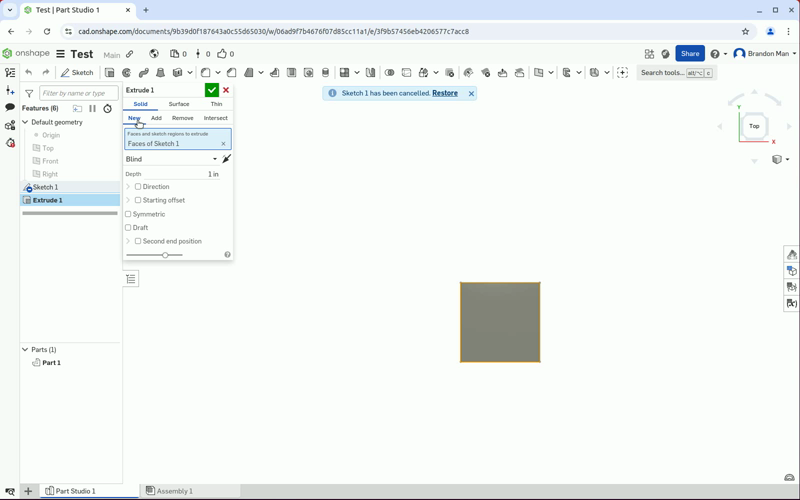
click(137, 120)
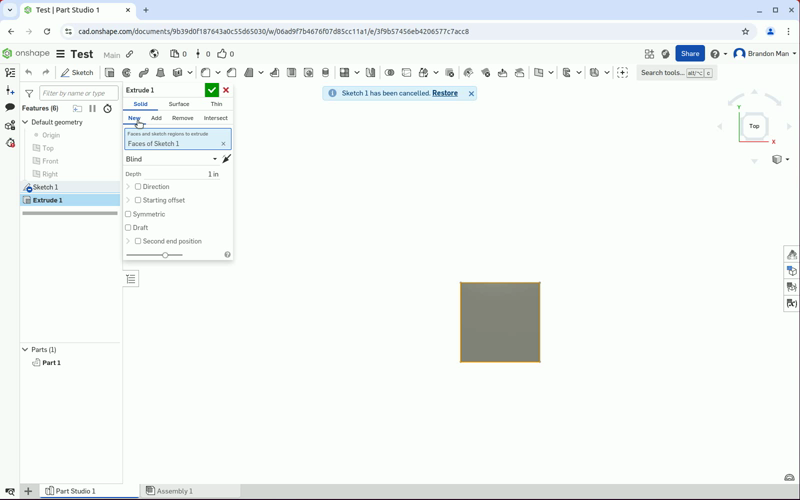
key(tab, 4)
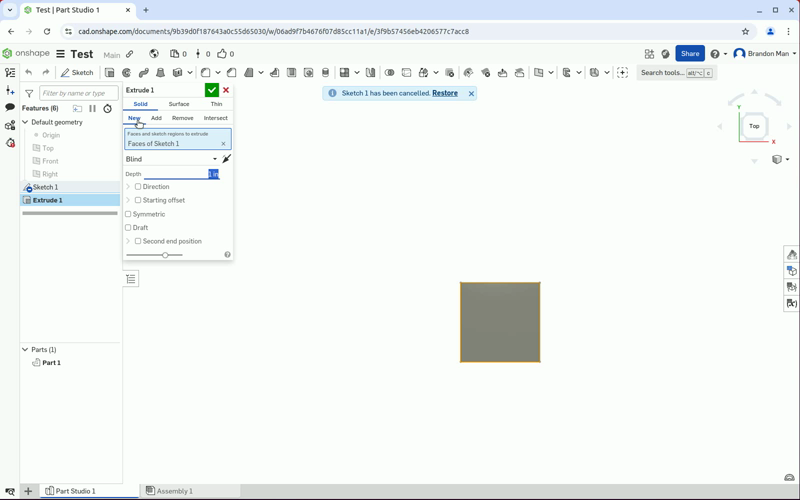
text(23.108)
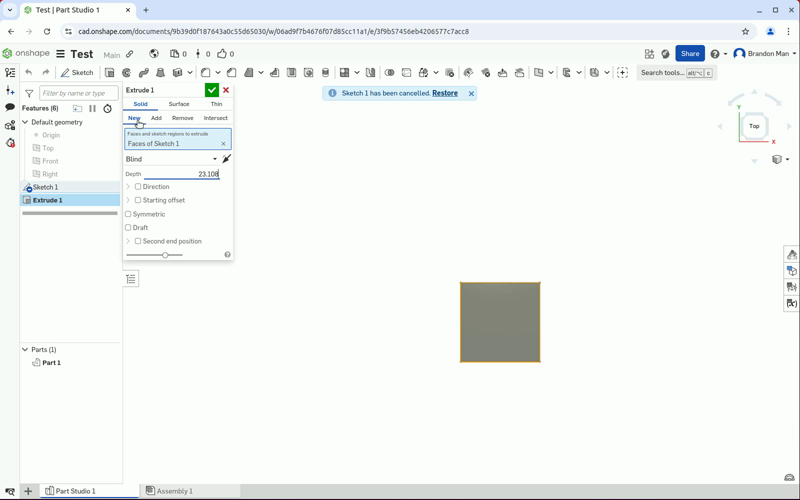
key(enter)
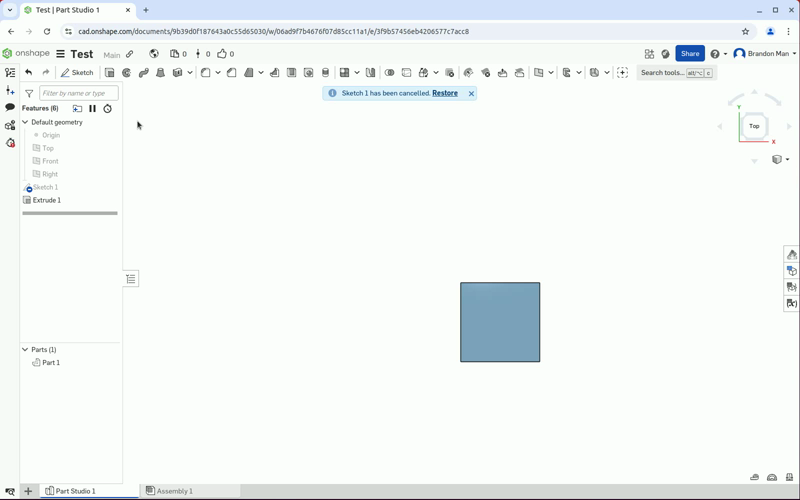
key(shift+h)
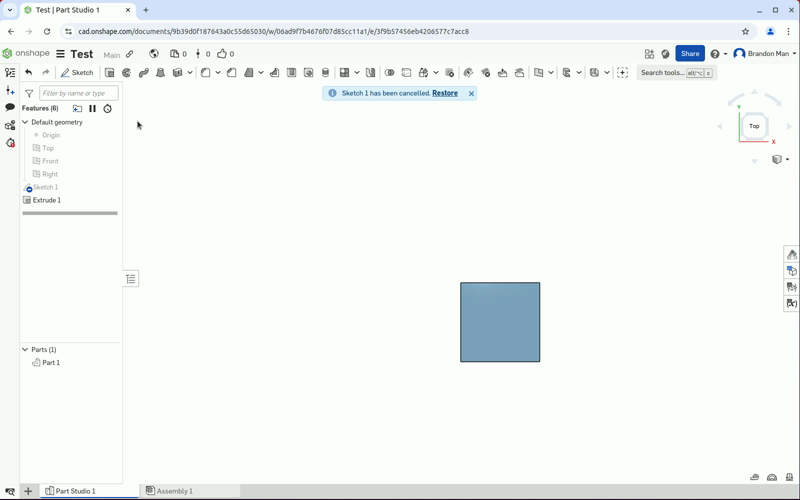
key(shift+h)
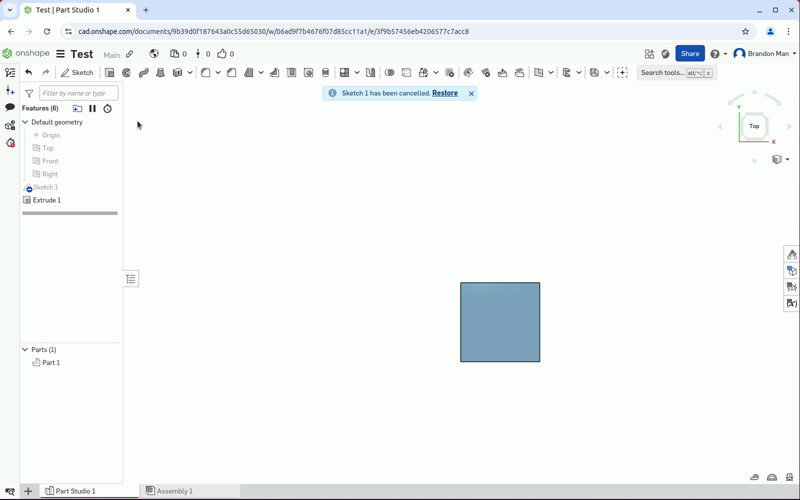
mouse_move(73, 189)
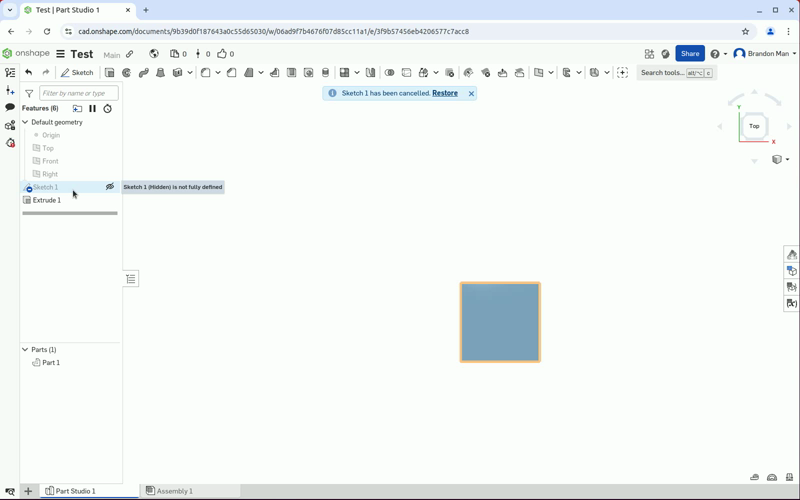
click(73, 189)
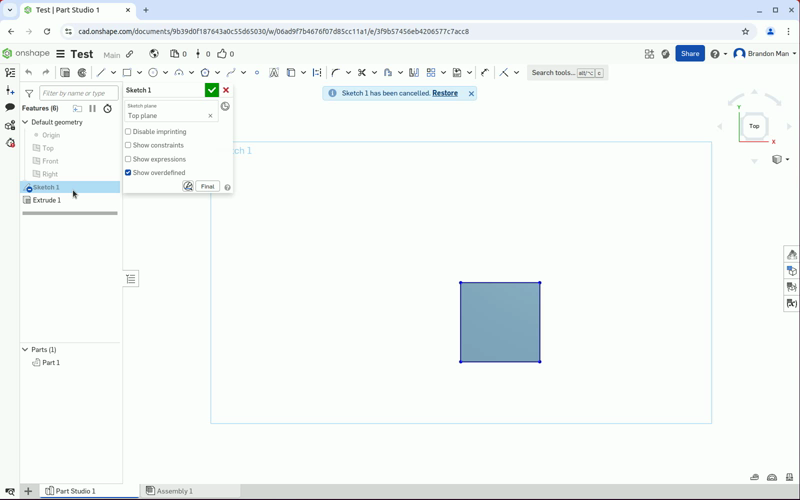
mouse_move(229, 92)
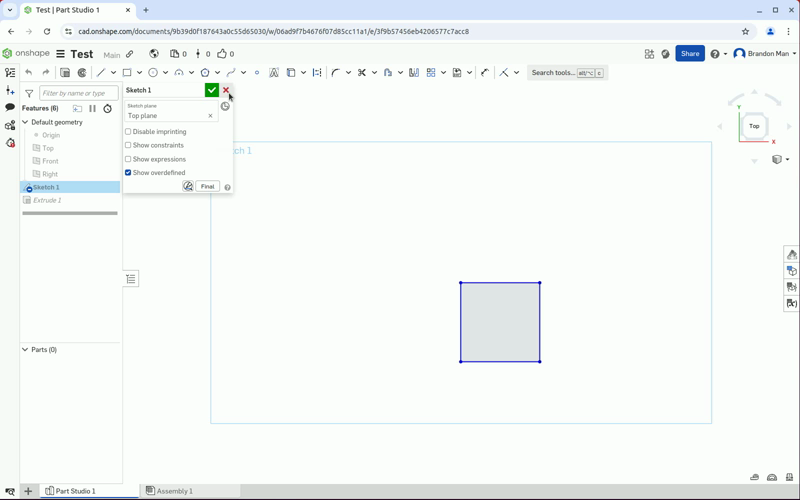
click(229, 92)
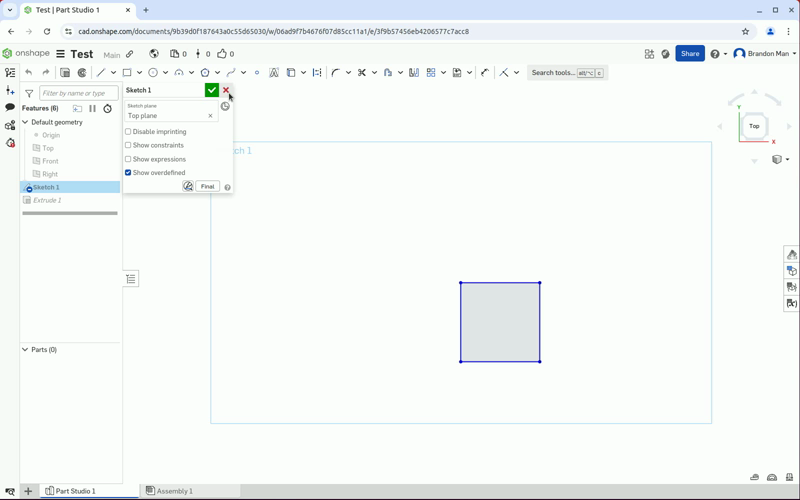
key(shift+s)
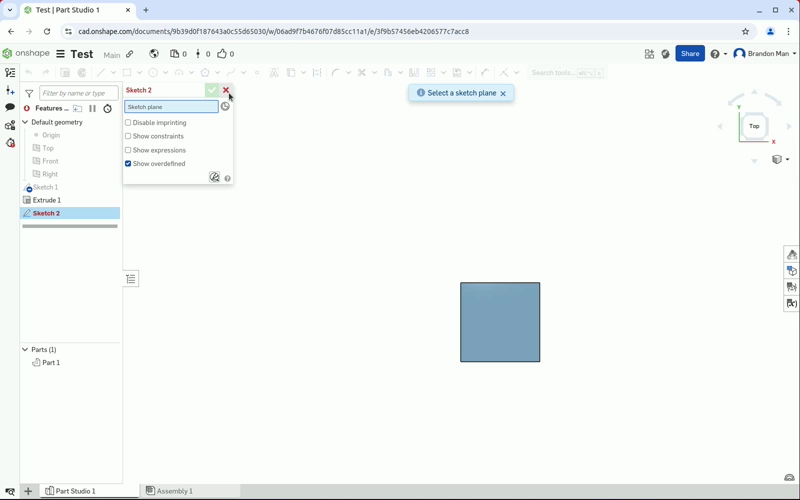
mouse_move(73, 150)
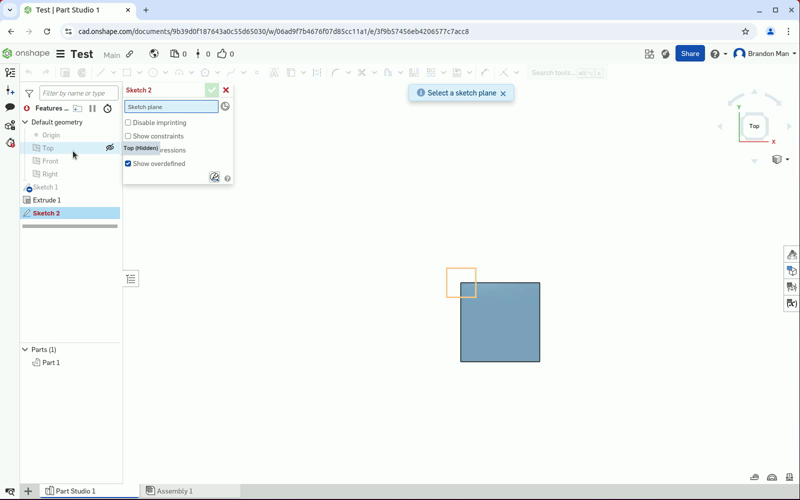
click(73, 150)
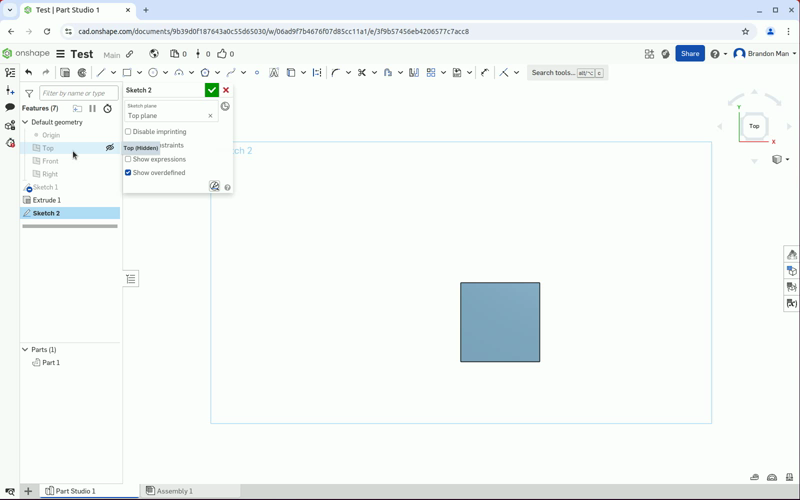
mouse_move(73, 352)
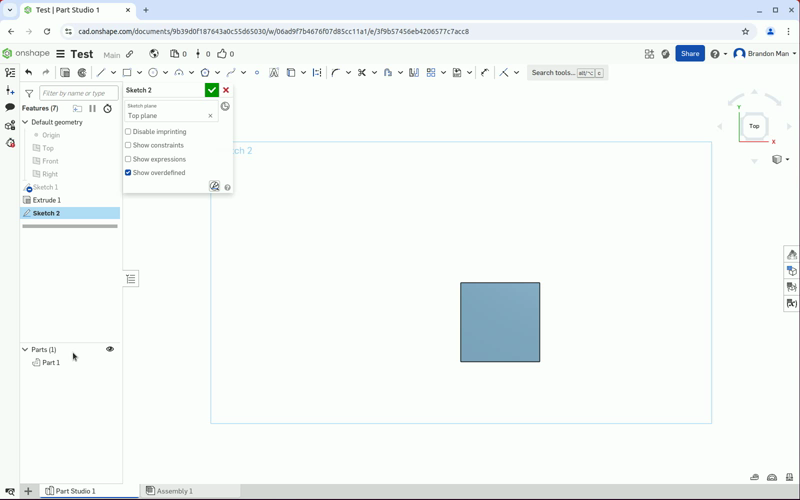
key(y)
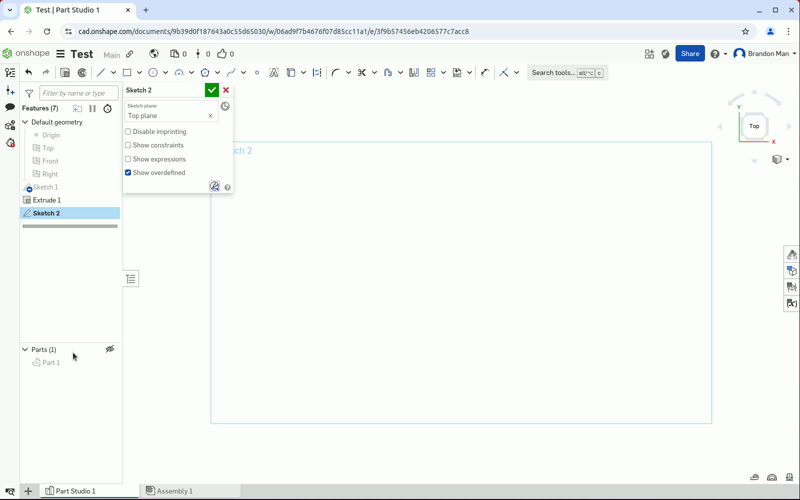
key(l)
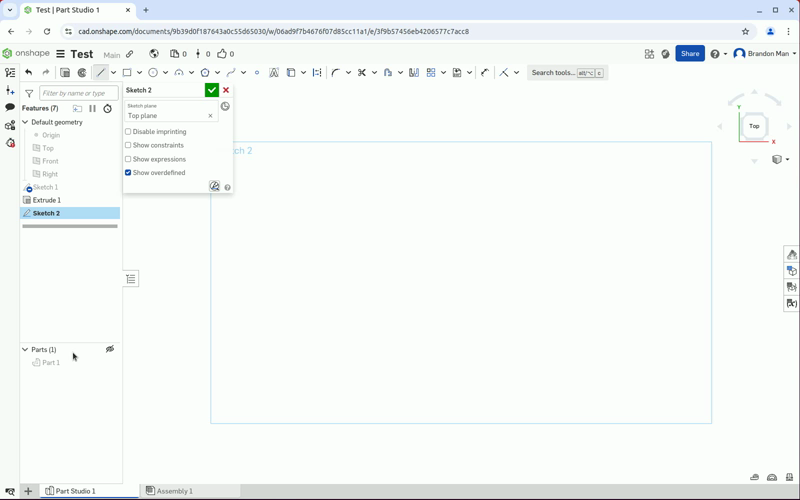
key_down(shift)
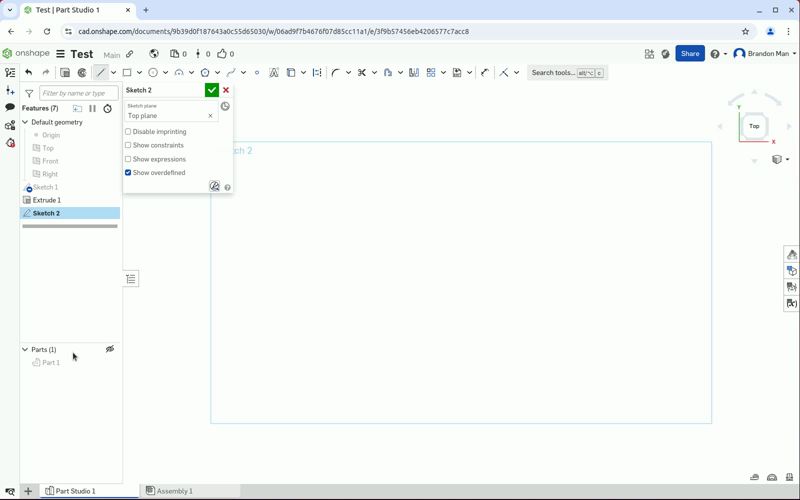
mouse_move(440, 380)
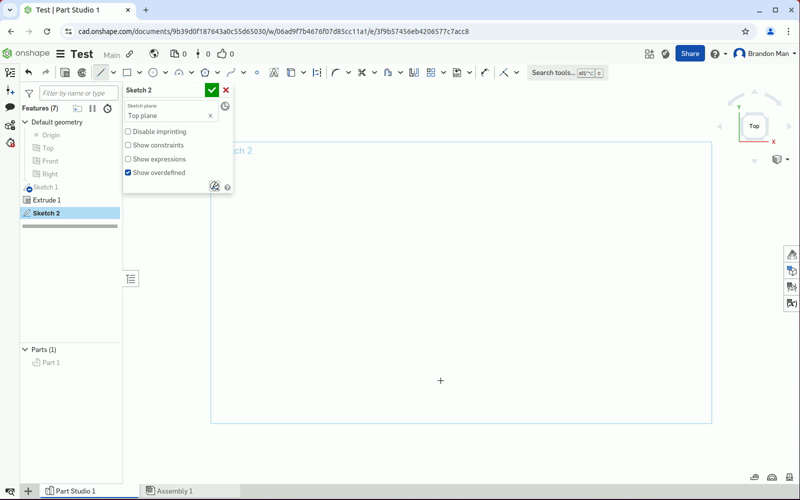
click(440, 380)
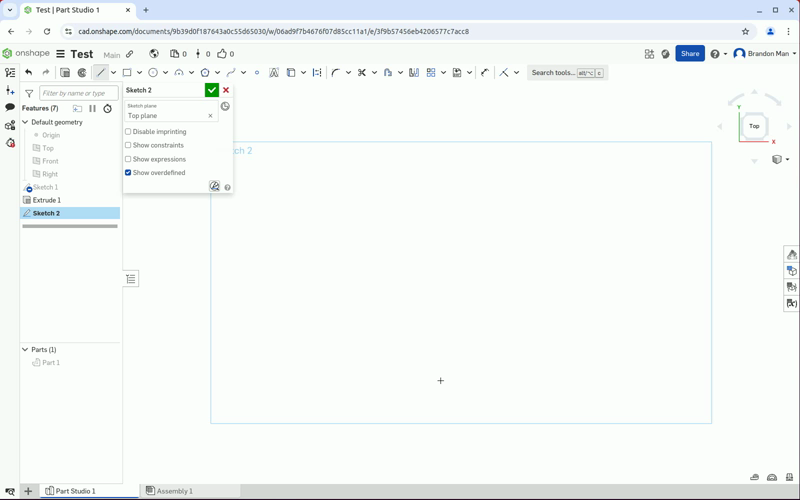
key_up(shift)
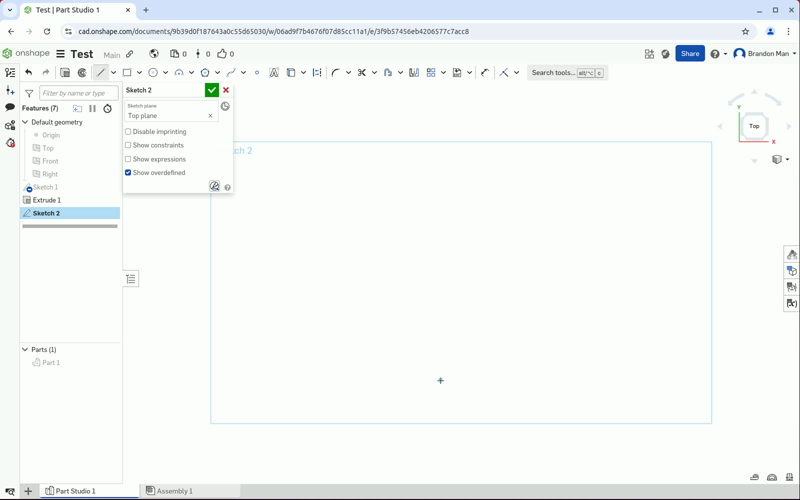
key_down(shift)
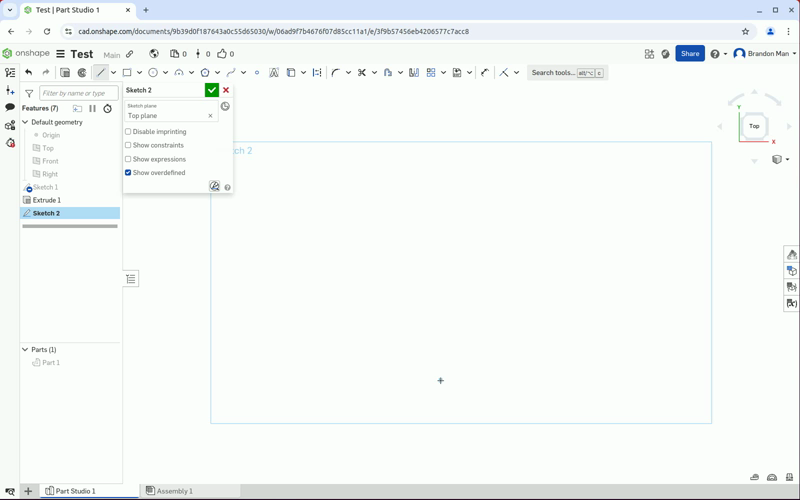
mouse_move(558, 380)
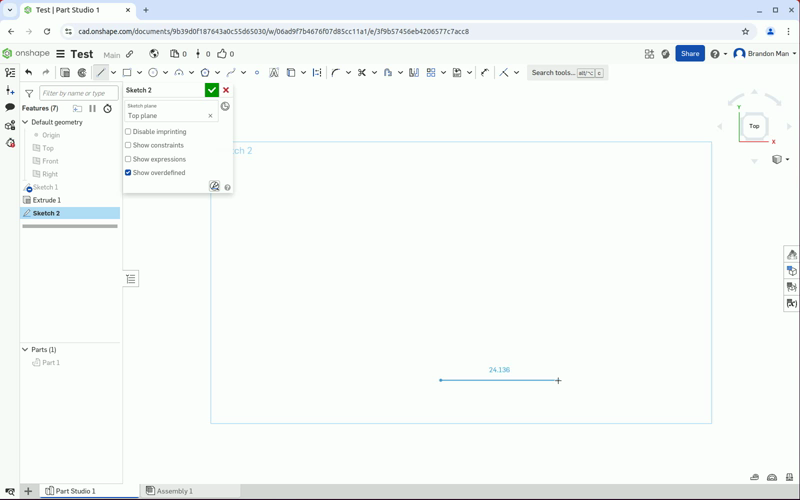
click(558, 380)
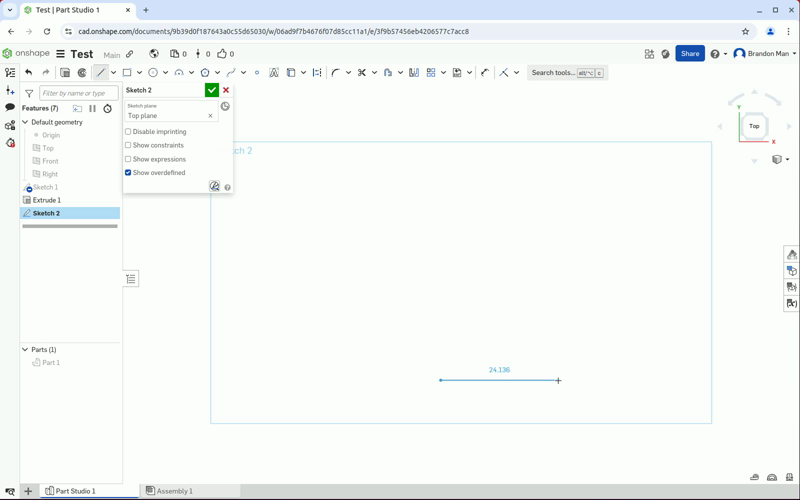
key_up(shift)
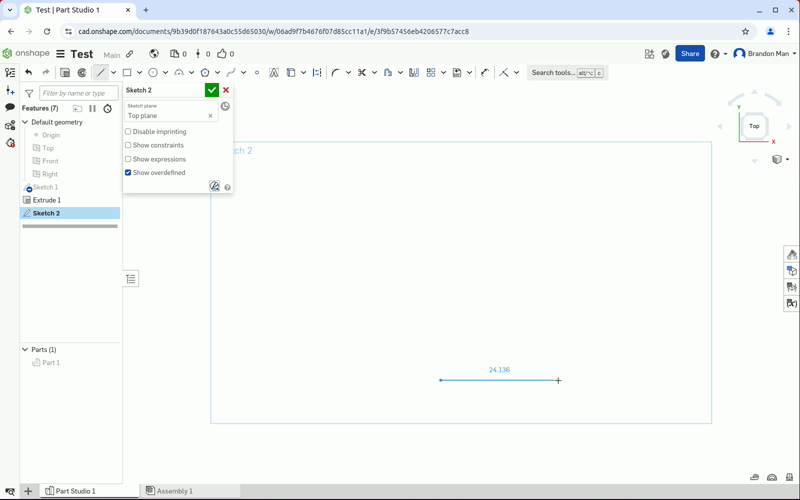
key_down(shift)
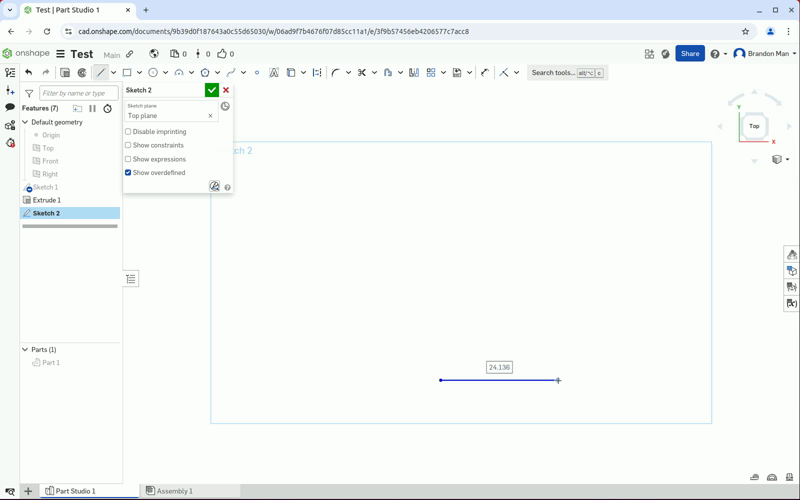
mouse_move(558, 263)
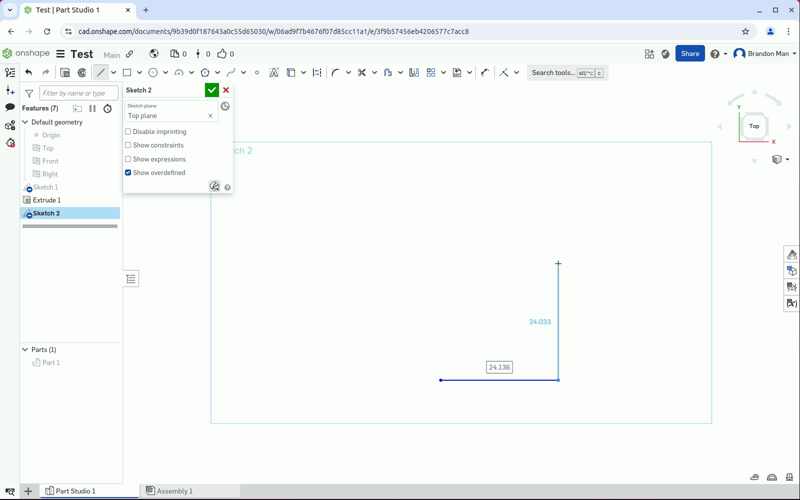
click(558, 263)
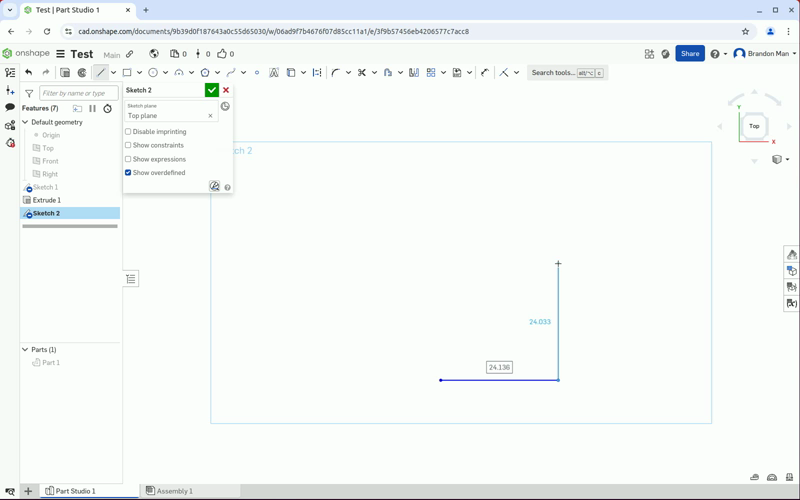
key_up(shift)
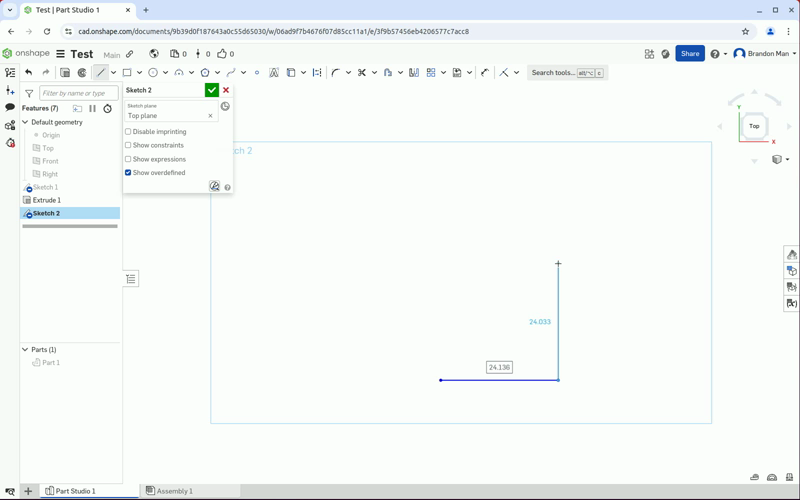
key_down(shift)
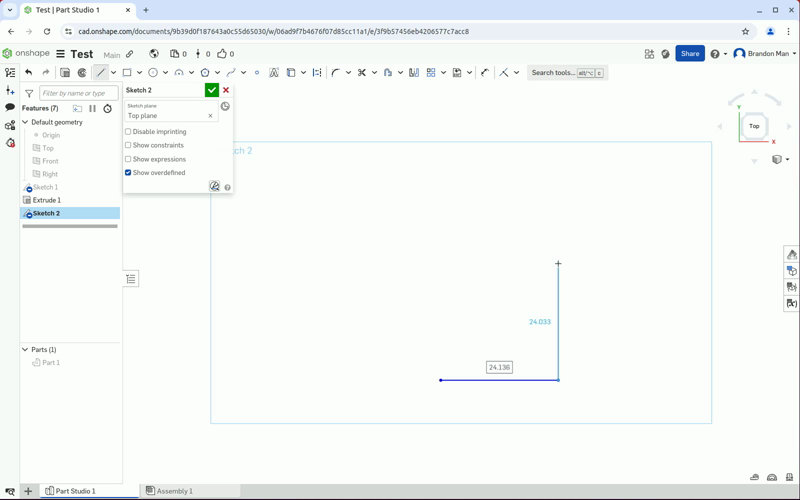
mouse_move(440, 263)
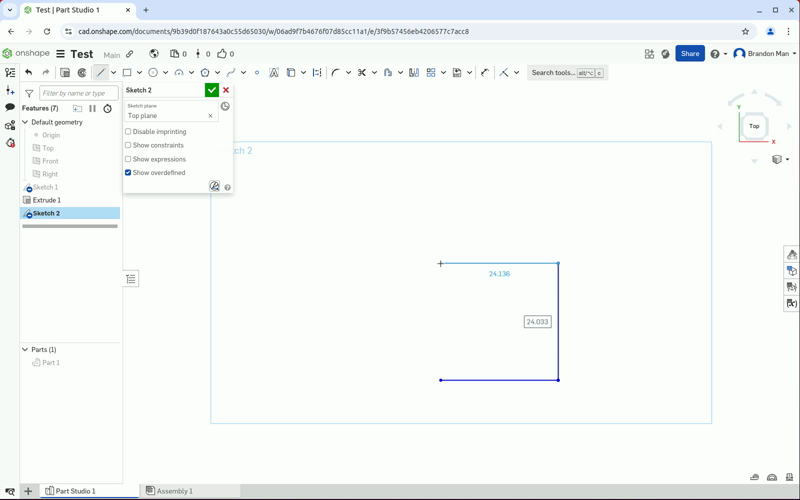
click(440, 263)
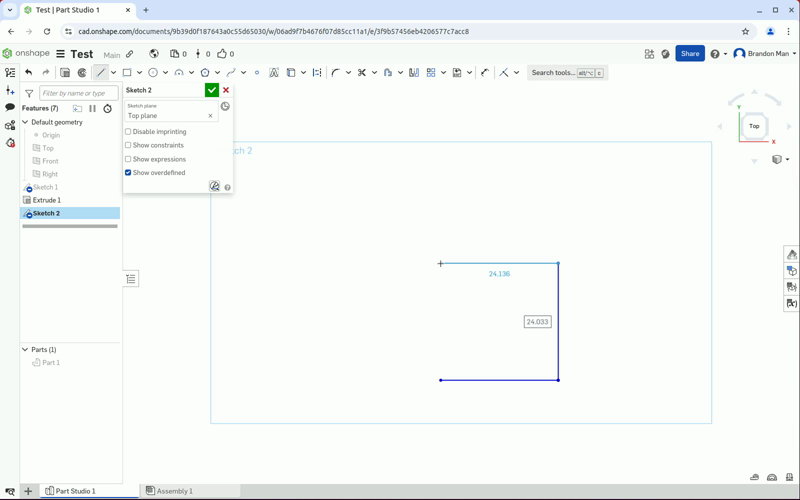
key_up(shift)
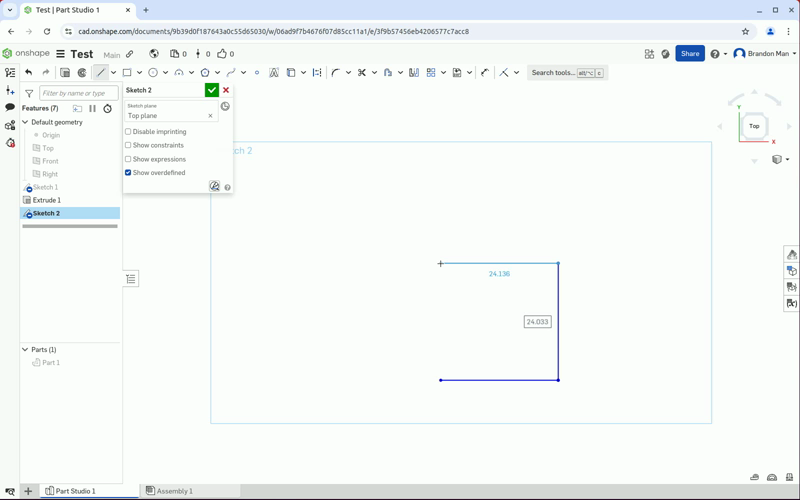
key_down(shift)
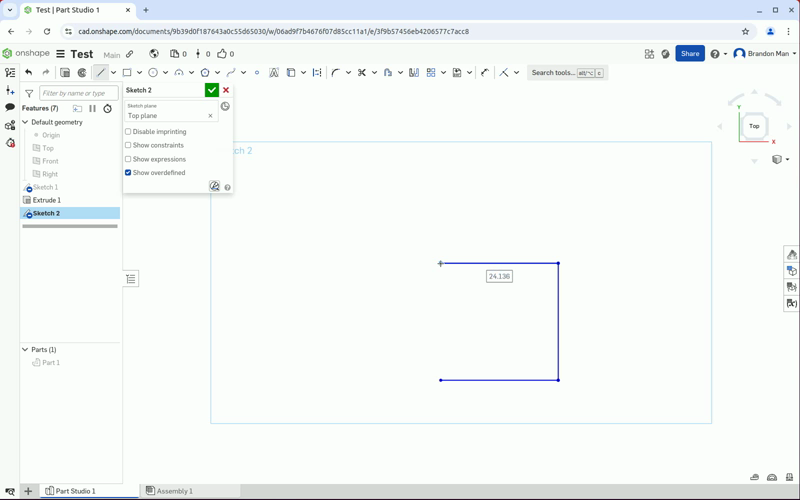
mouse_move(440, 380)
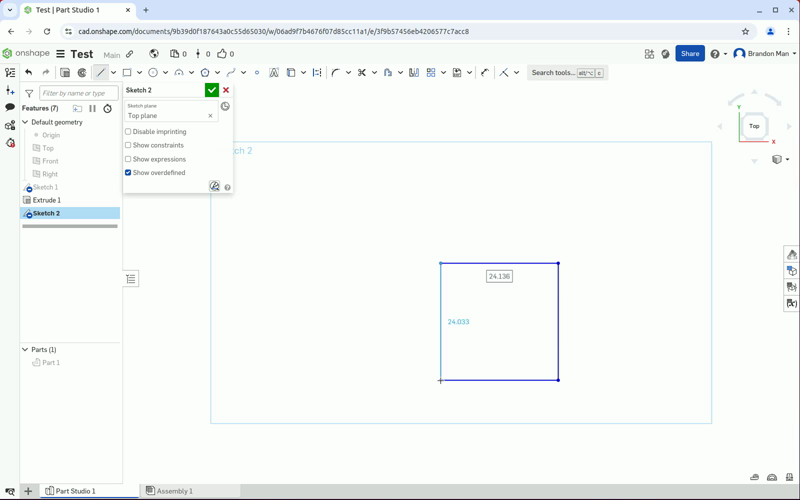
key_up(shift)
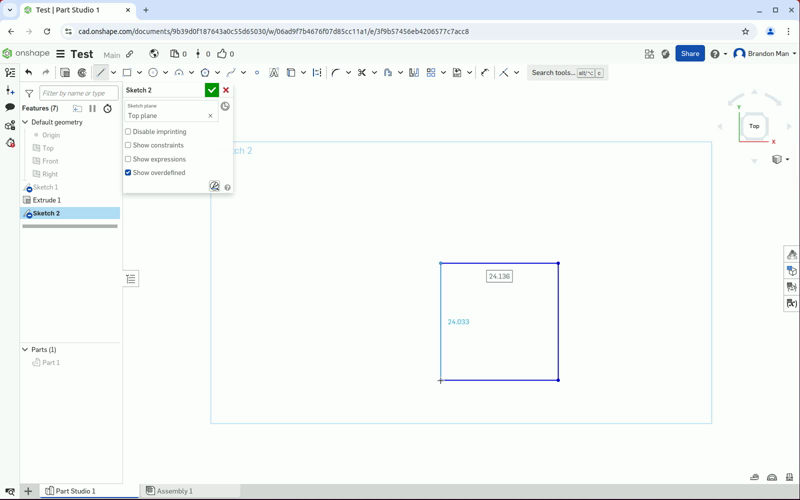
click(440, 380)
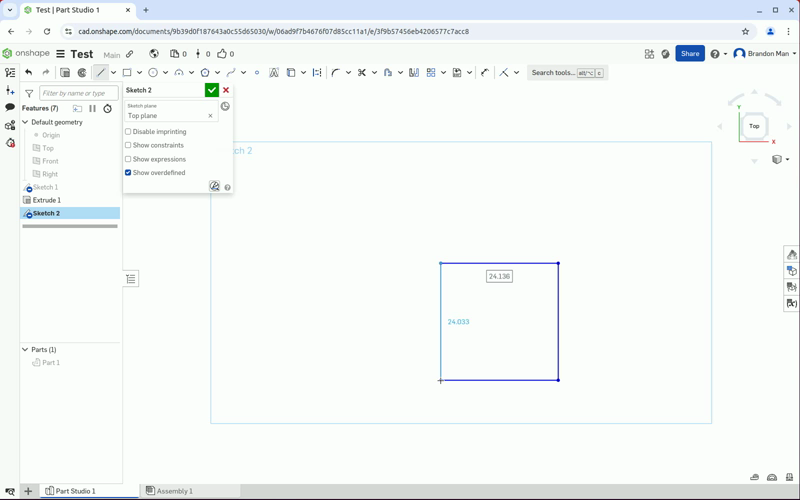
key(esc)
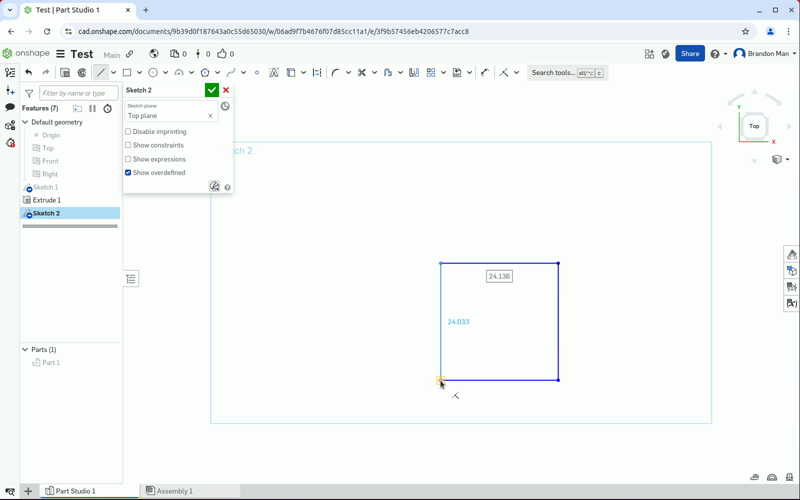
mouse_move(451, 317)
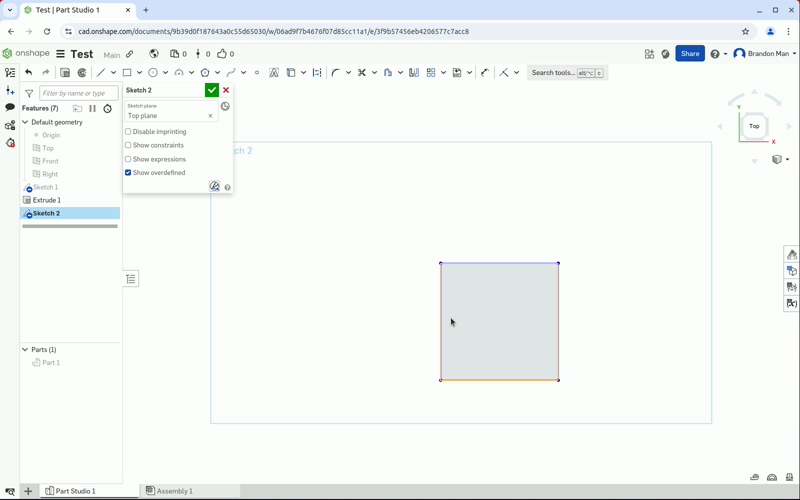
click(451, 317)
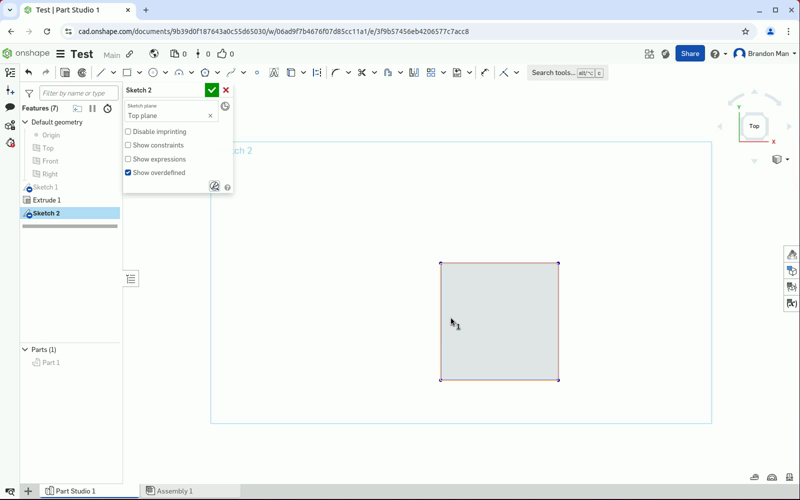
mouse_move(73, 352)
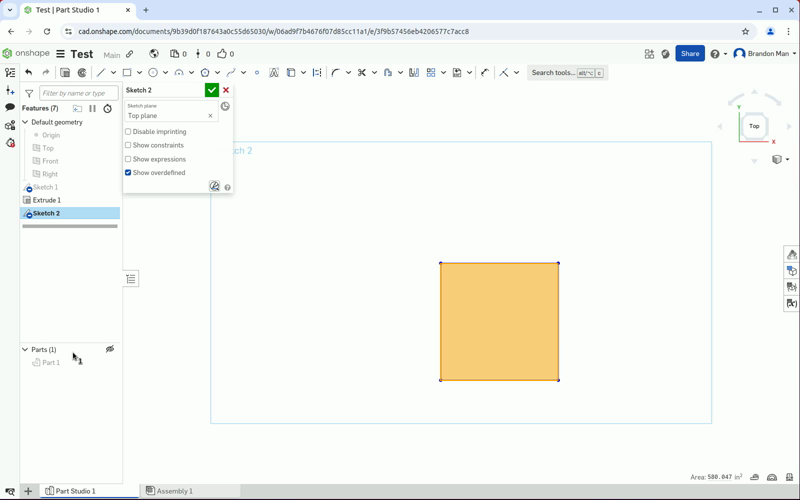
key(shift+y)
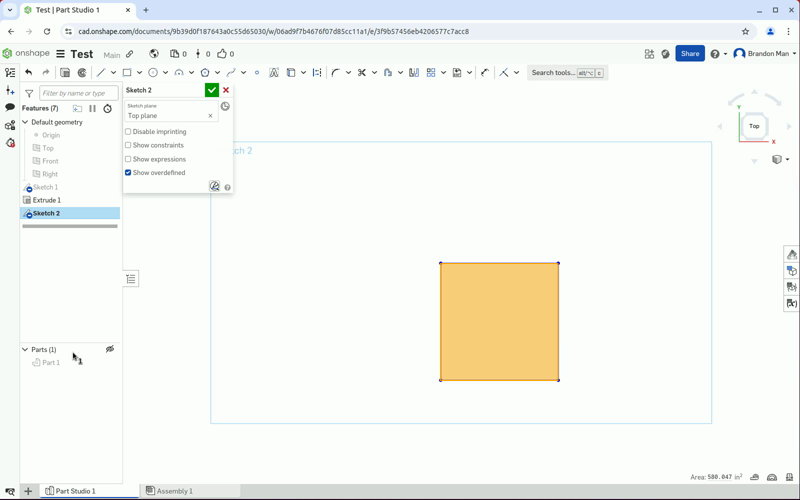
key(shift+e)
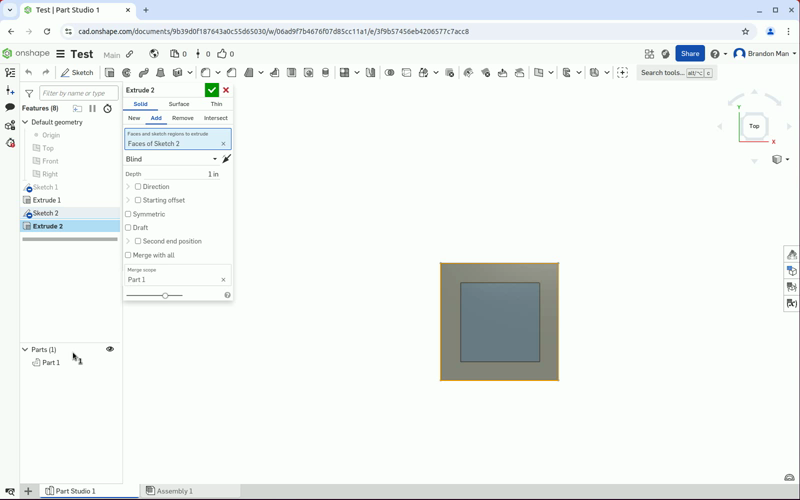
mouse_move(143, 106)
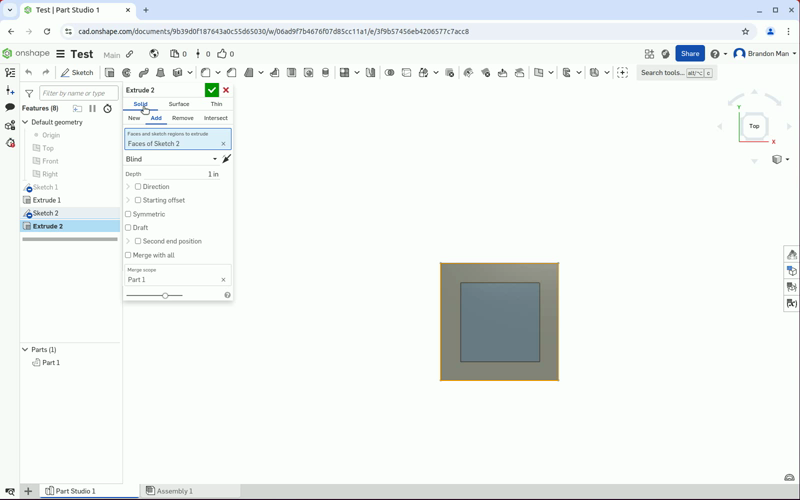
click(143, 106)
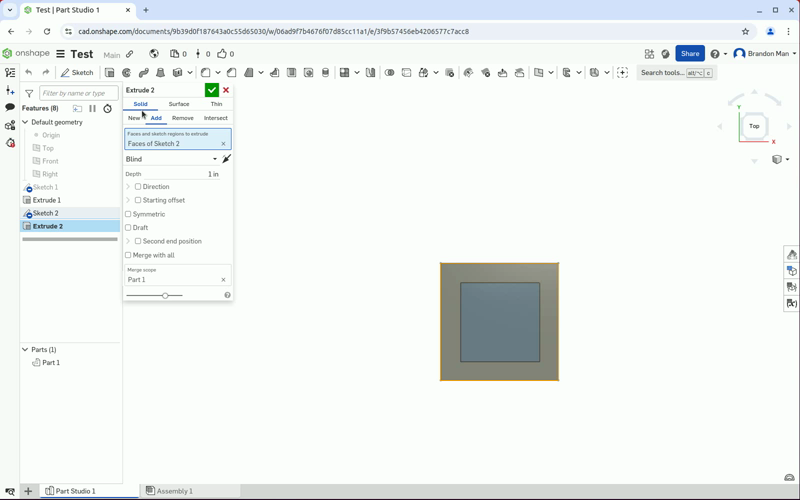
mouse_move(137, 120)
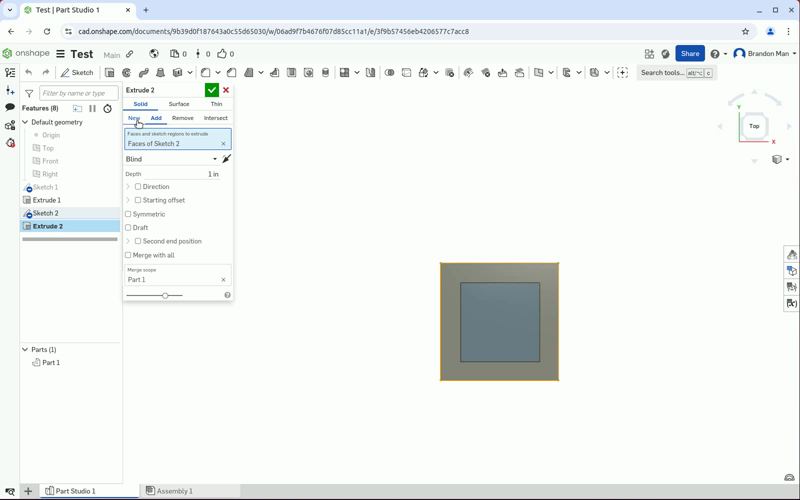
click(137, 120)
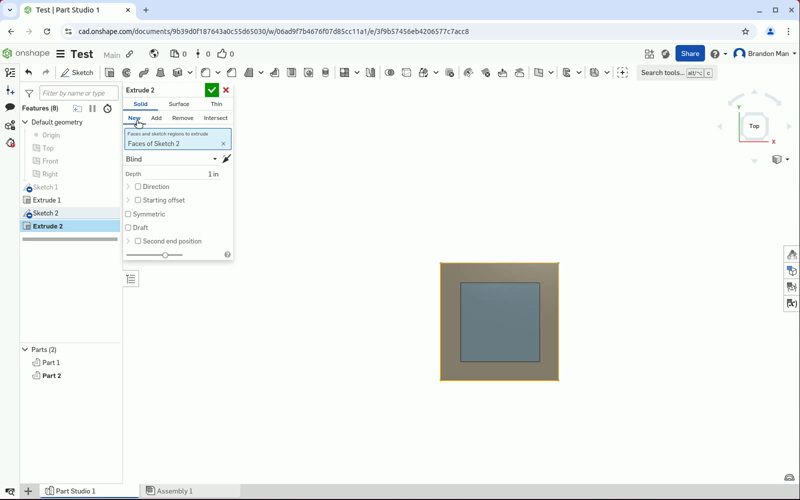
key(tab, 4)
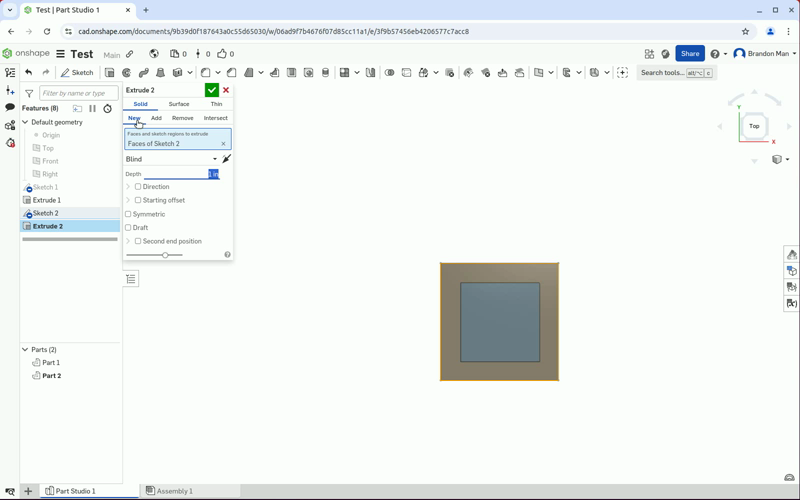
text(1.926)
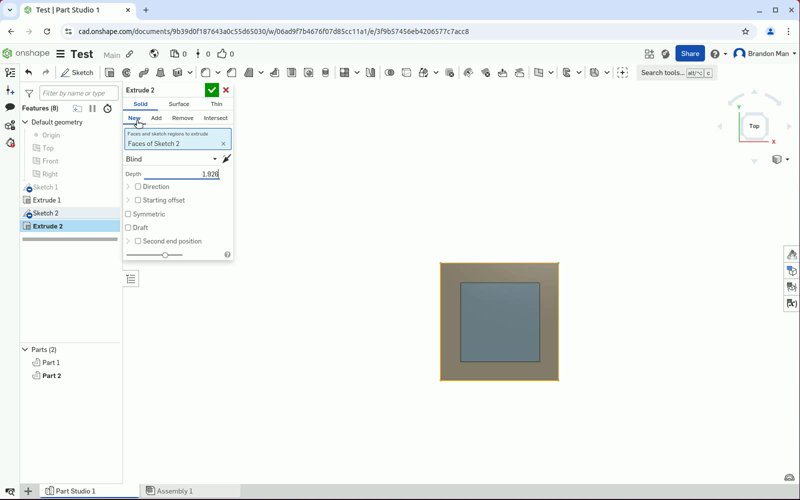
key(enter)
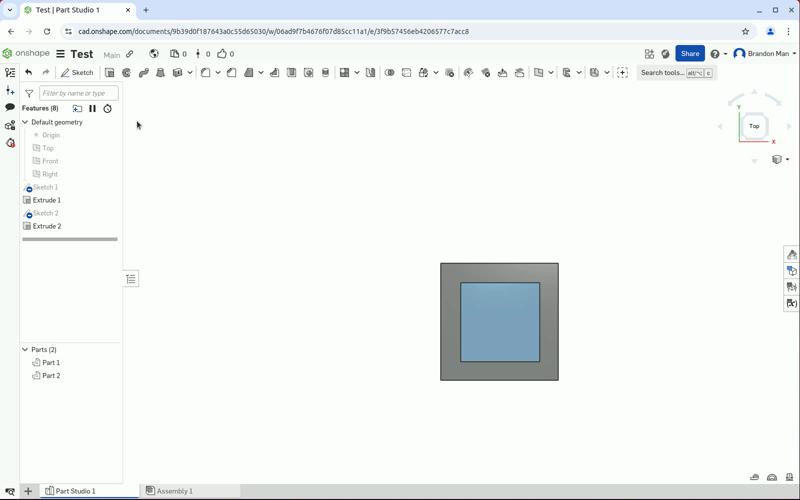
key(shift+h)
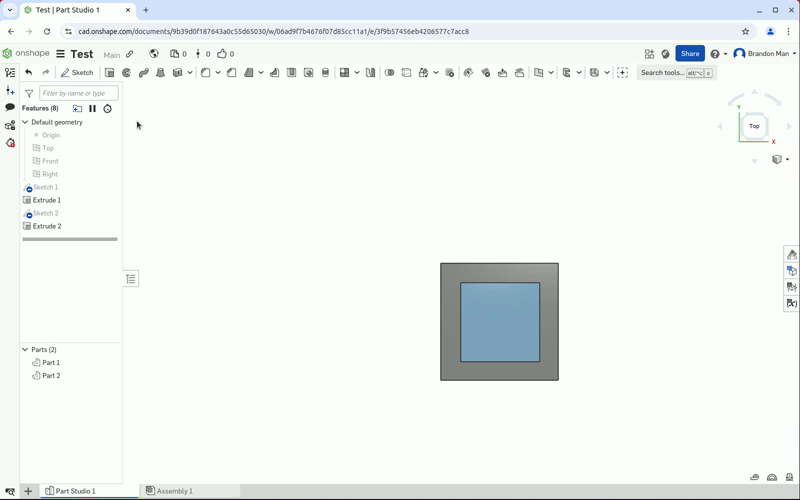
key(shift+h)
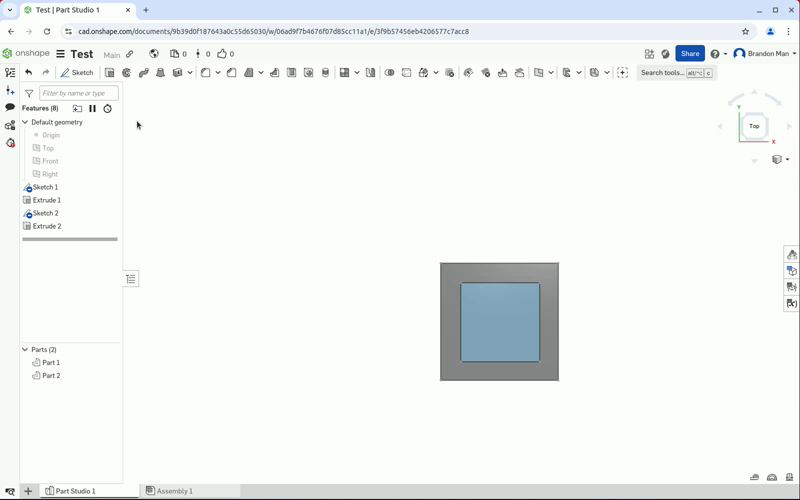
key(shift+7)
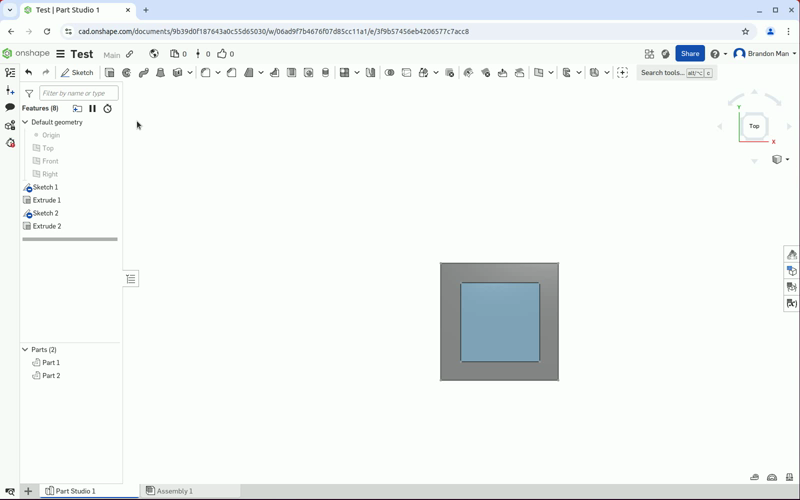
key(up, 3)
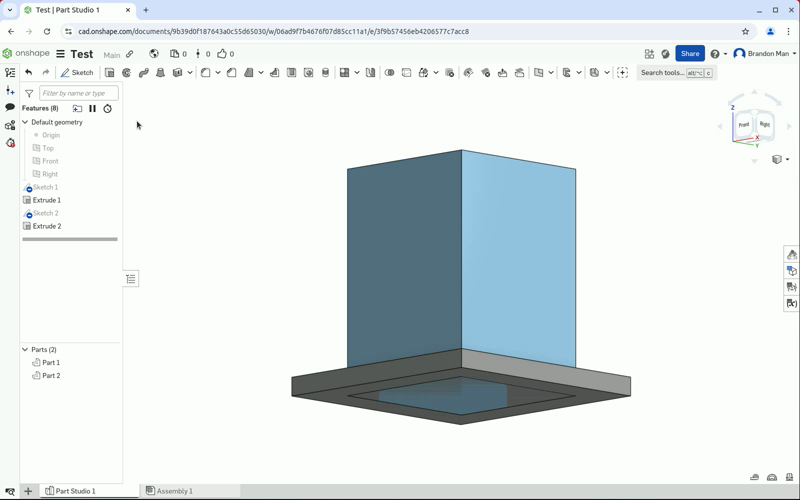
key(left, 3)
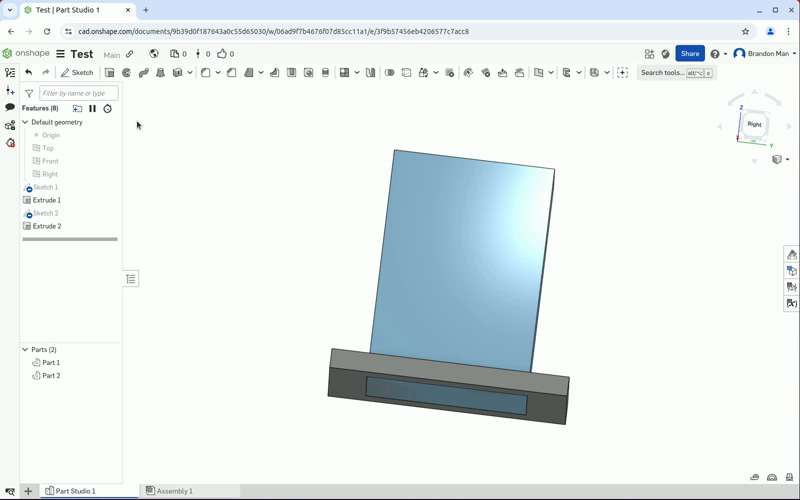
key(right, 3)
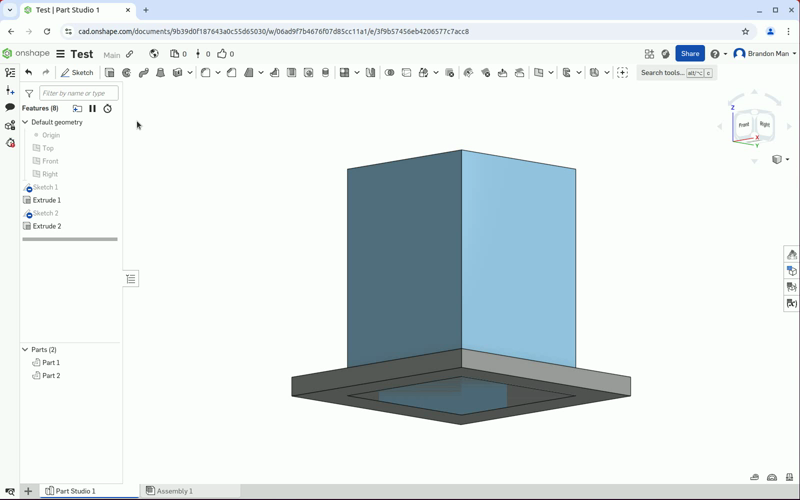
key(down, 3)
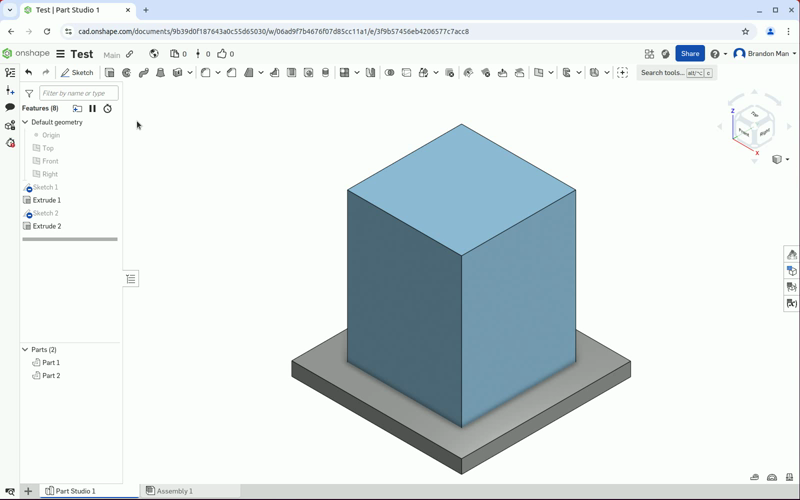
mouse_move(73, 189)
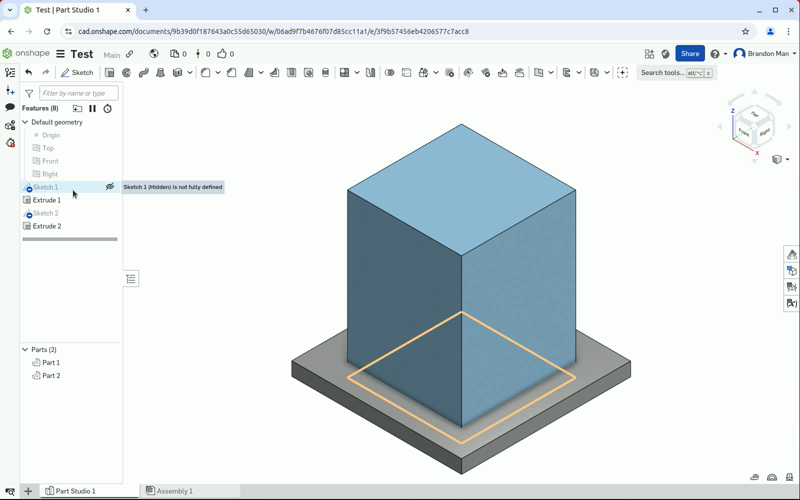
click(73, 189)